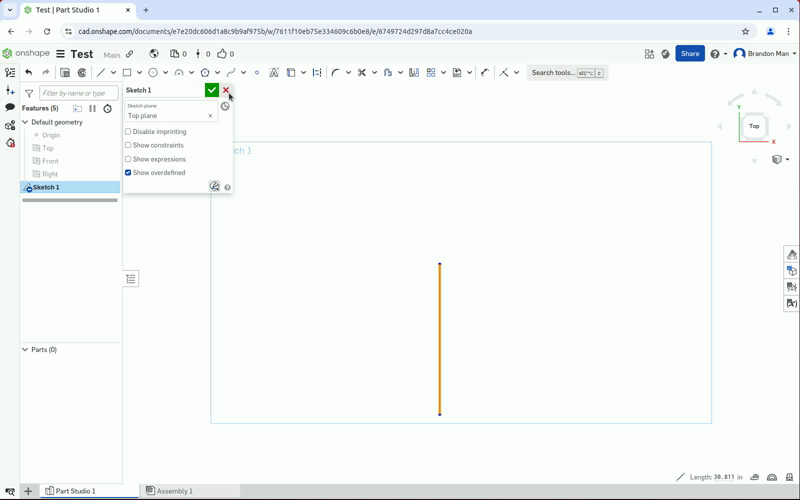
key(shift+h)
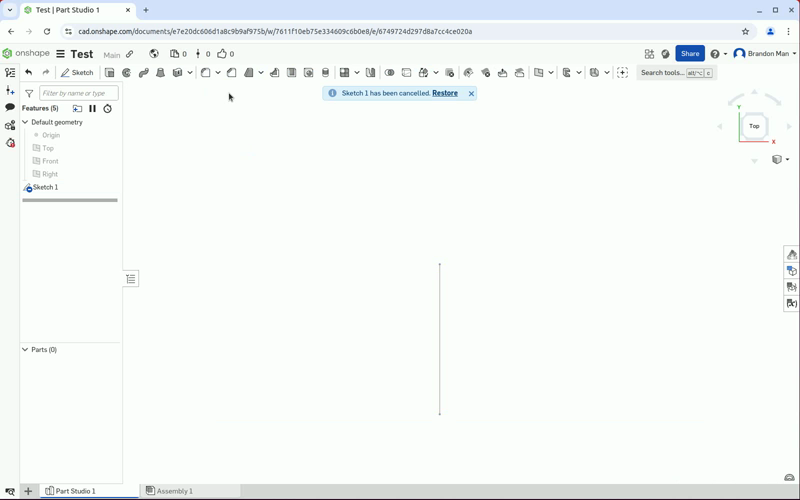
key(shift+s)
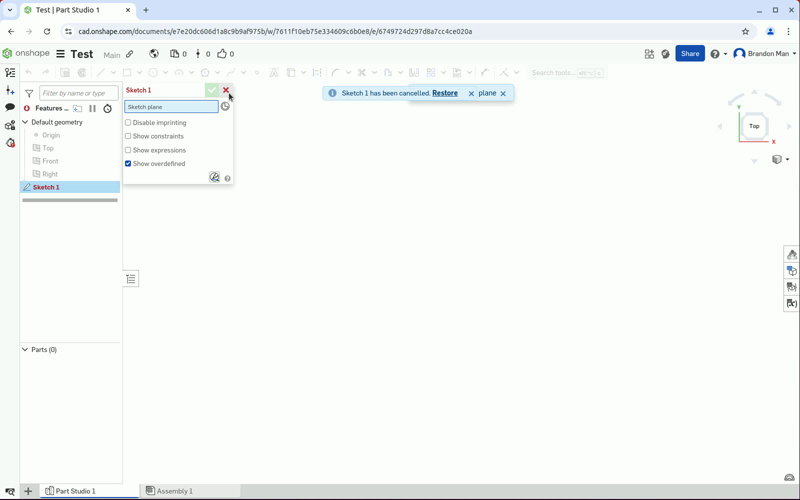
mouse_move(73, 150)
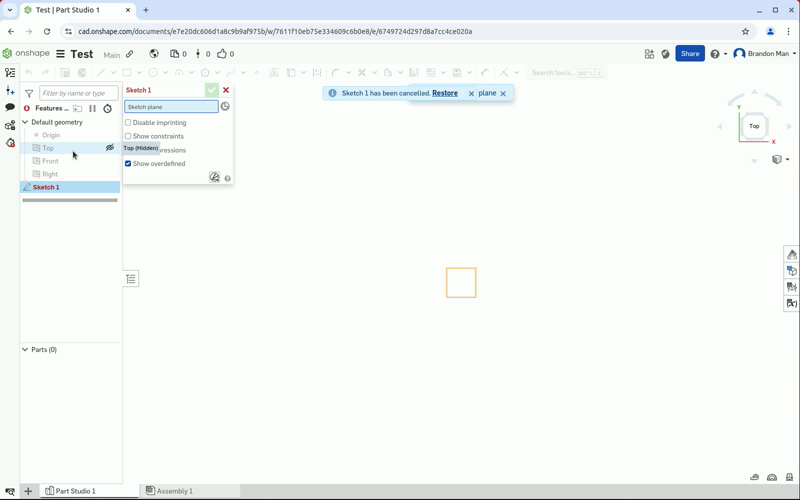
click(73, 150)
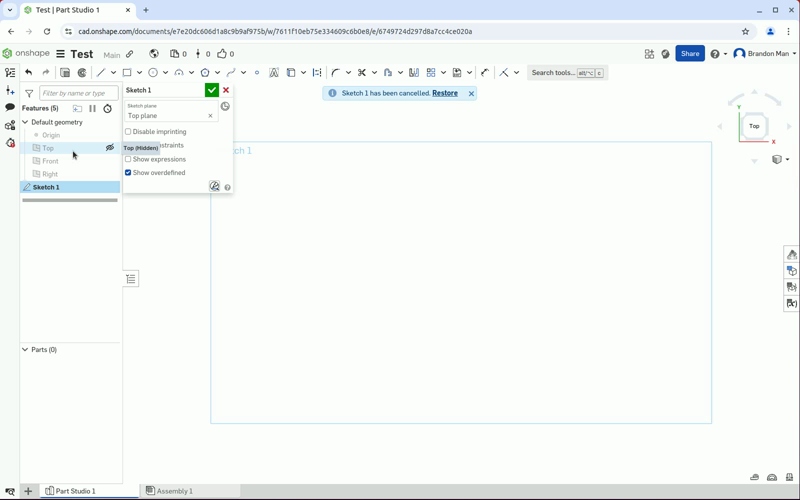
mouse_move(73, 352)
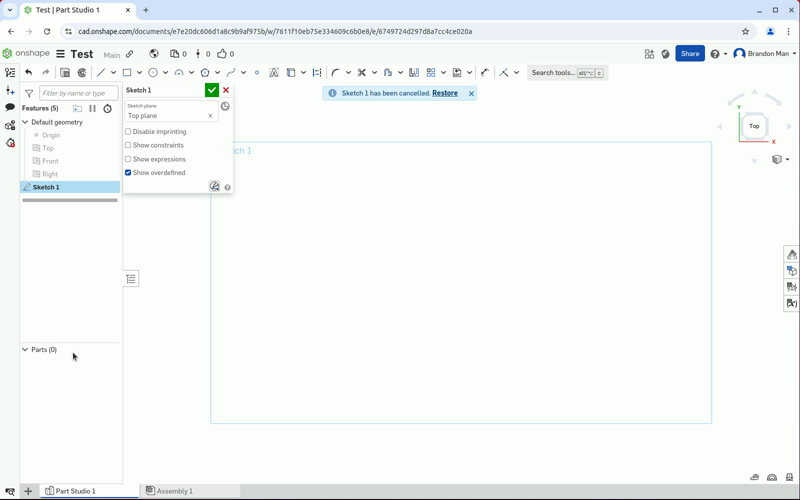
key(y)
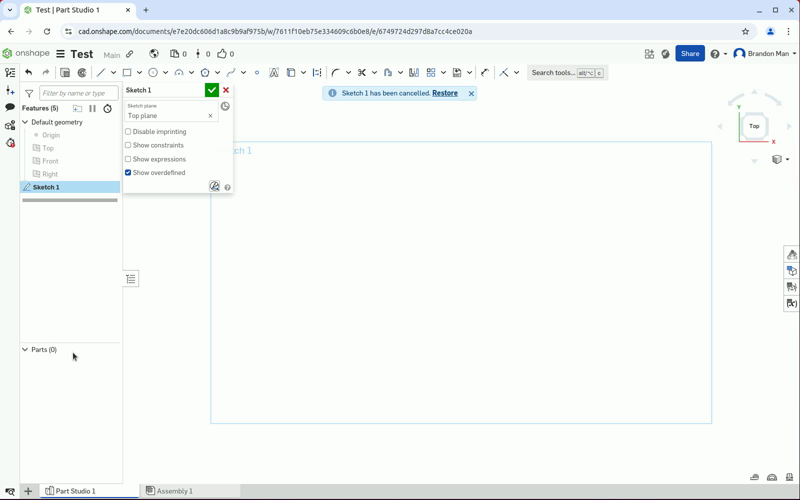
key(c)
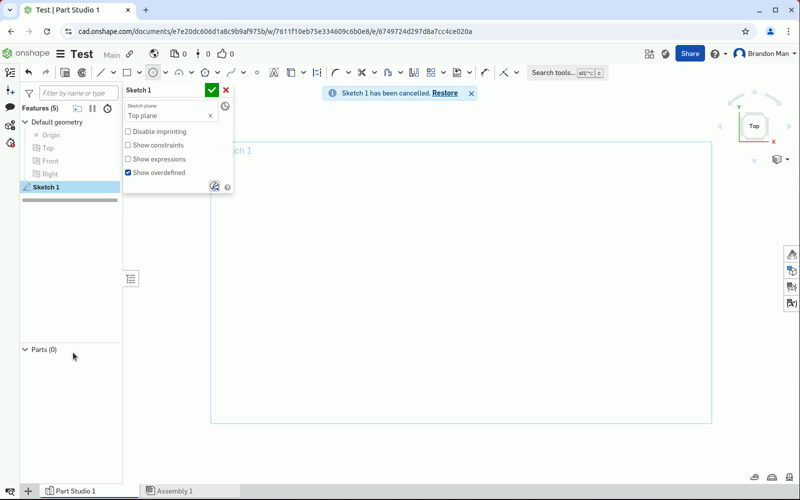
key_down(shift)
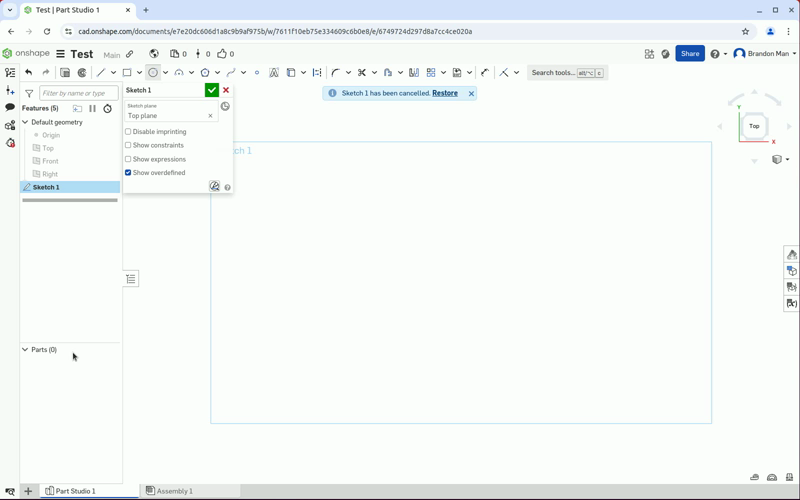
mouse_move(461, 282)
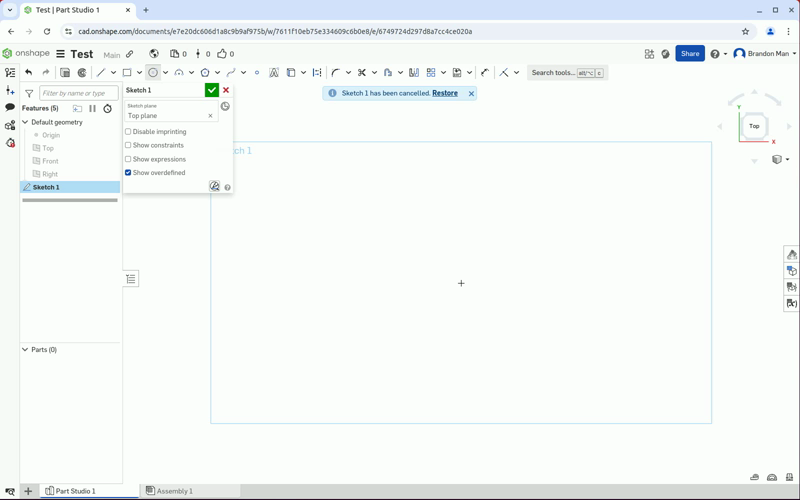
click(461, 282)
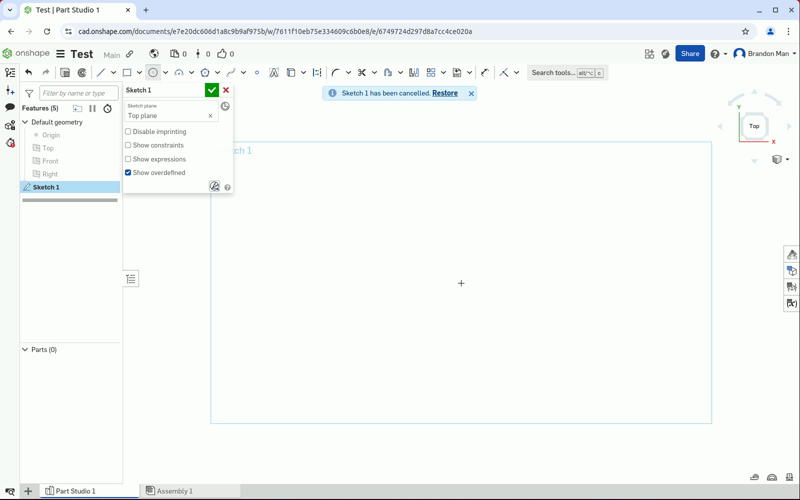
key_up(shift)
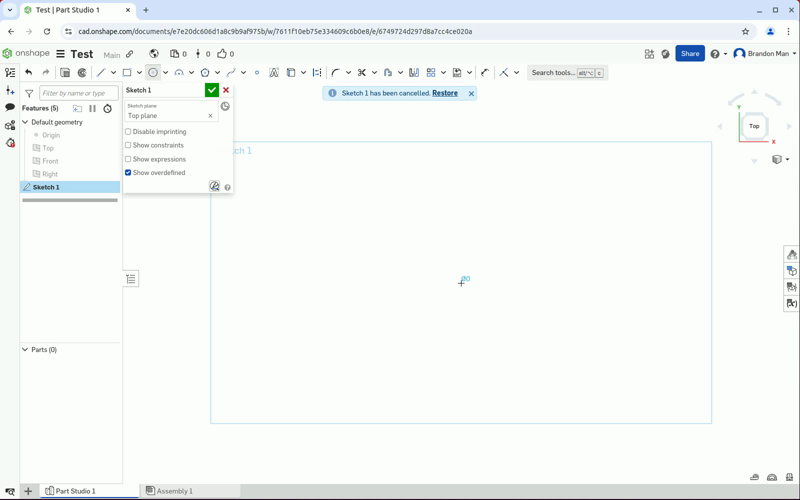
mouse_move(489, 282)
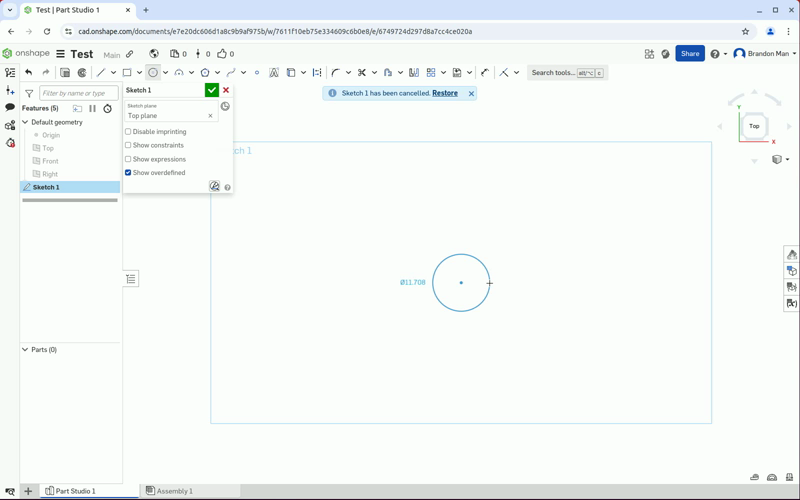
click(489, 282)
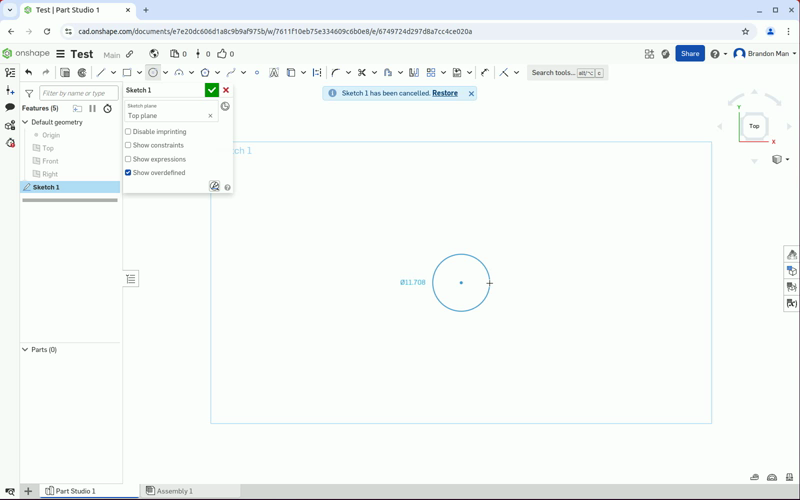
key(esc)
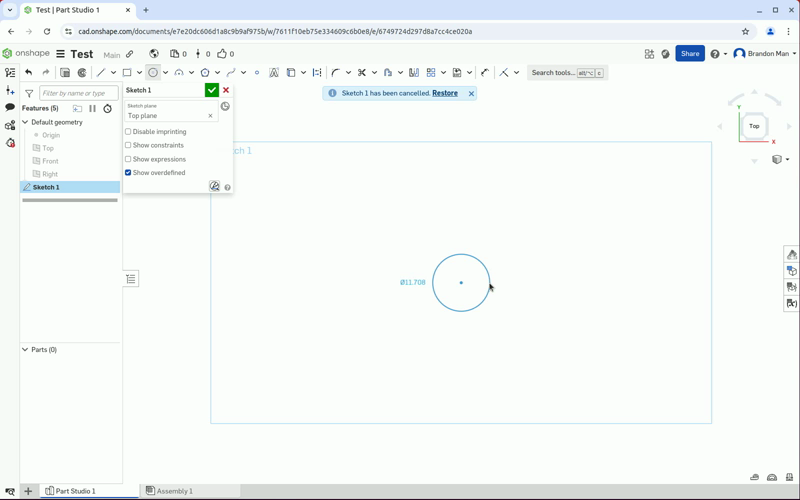
key(c)
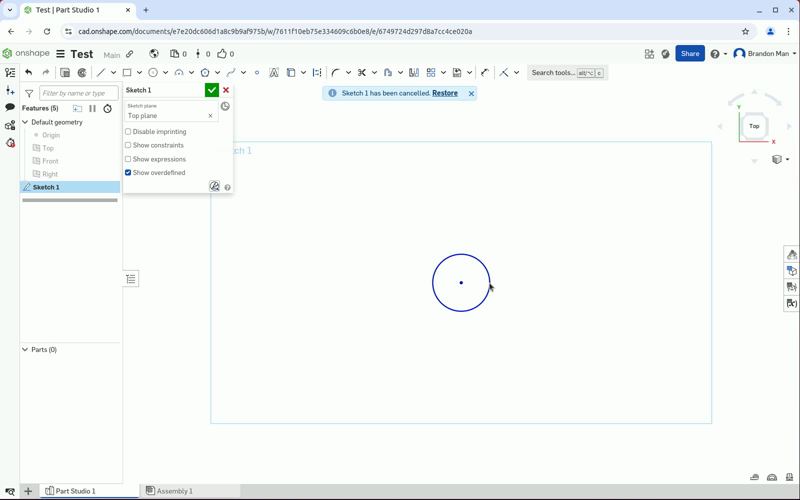
key_down(shift)
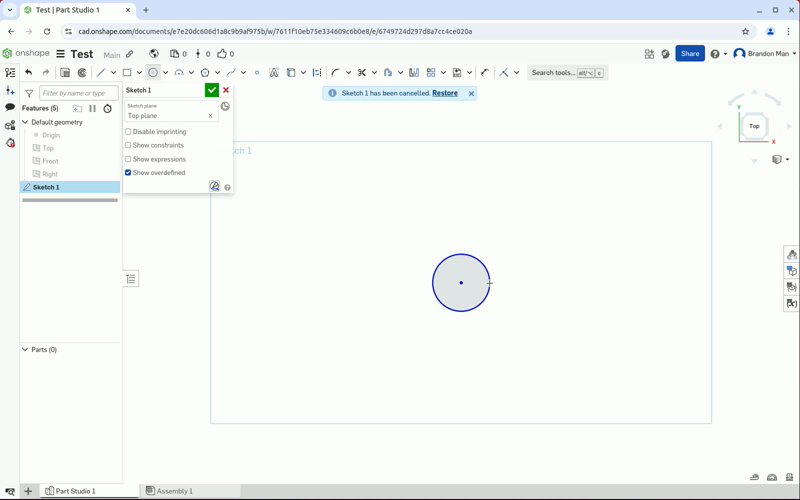
mouse_move(461, 282)
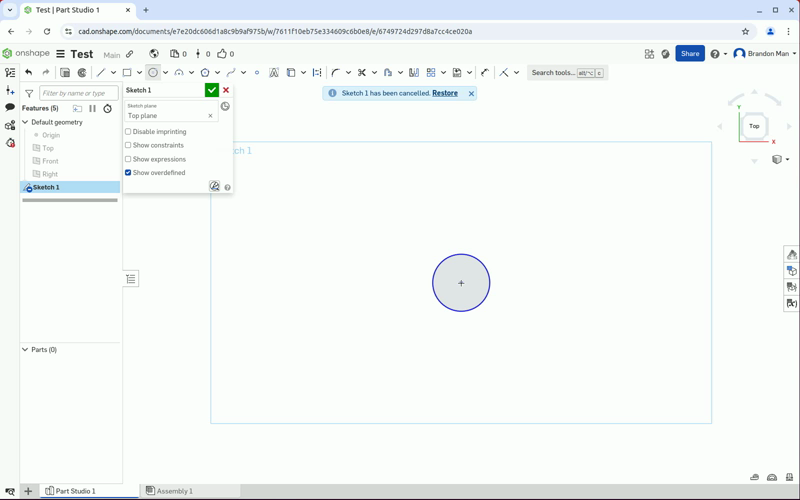
click(461, 282)
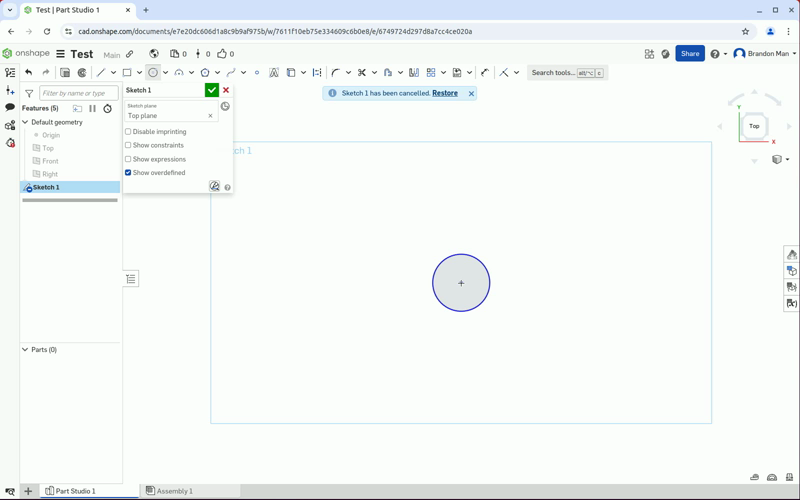
key_up(shift)
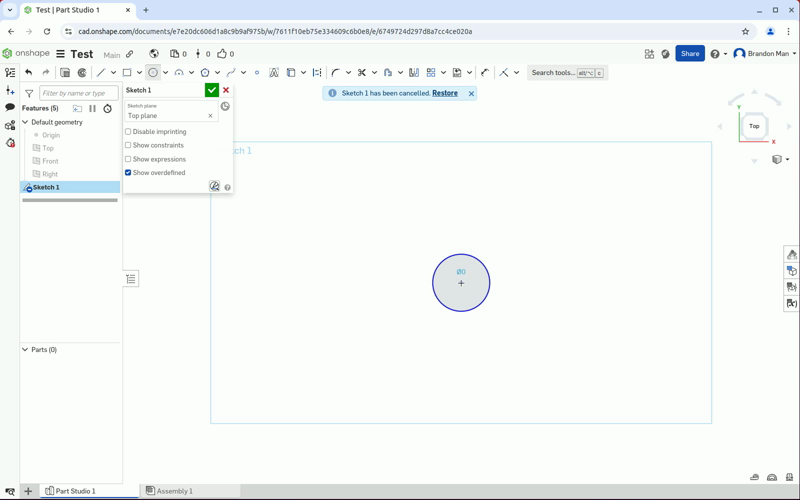
mouse_move(487, 282)
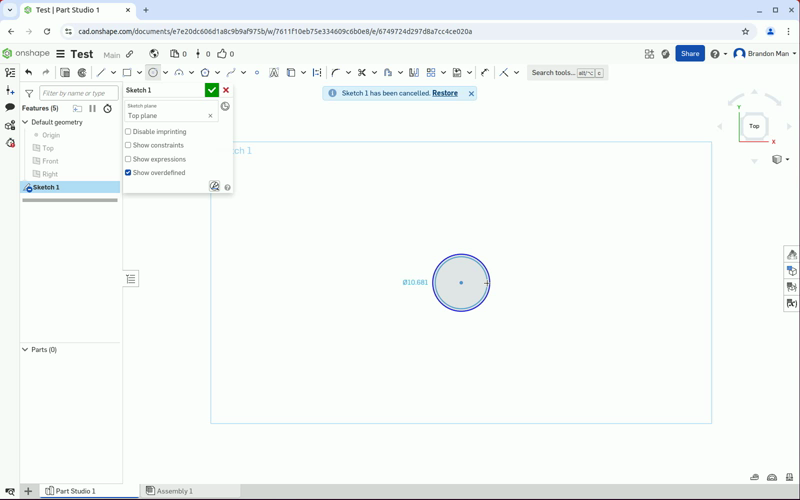
scroll(6)
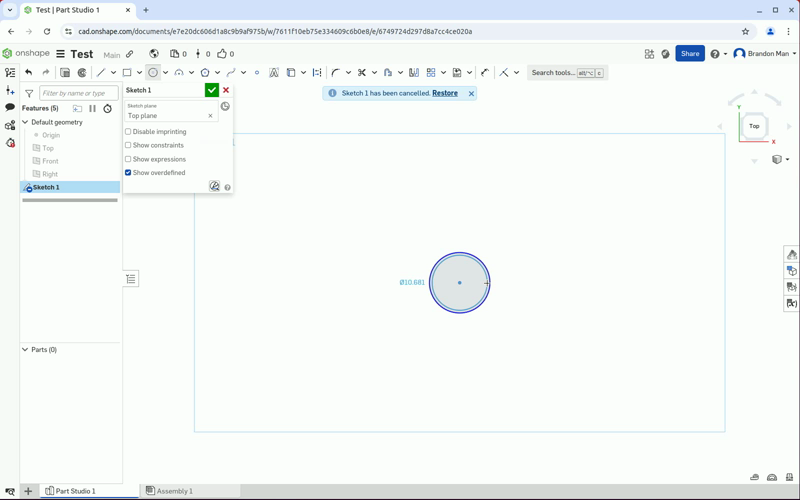
scroll(6)
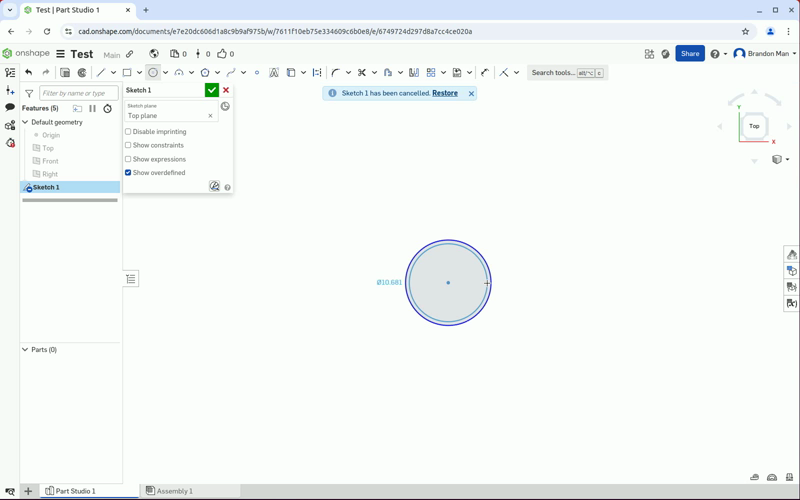
scroll(6)
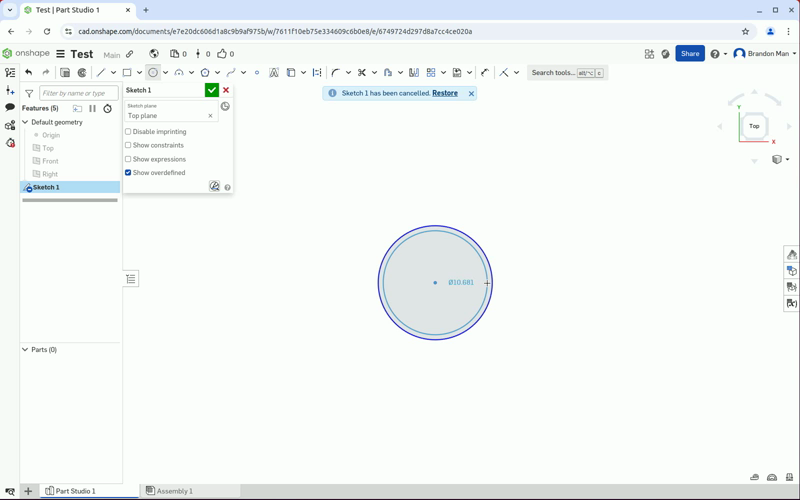
scroll(6)
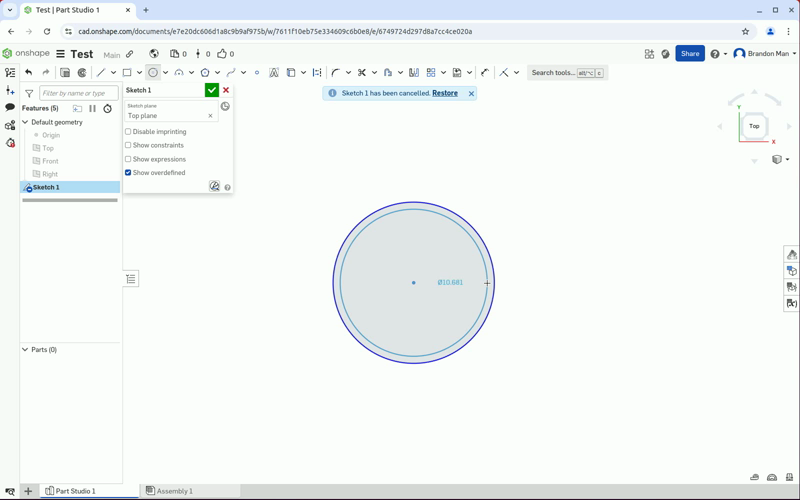
scroll(6)
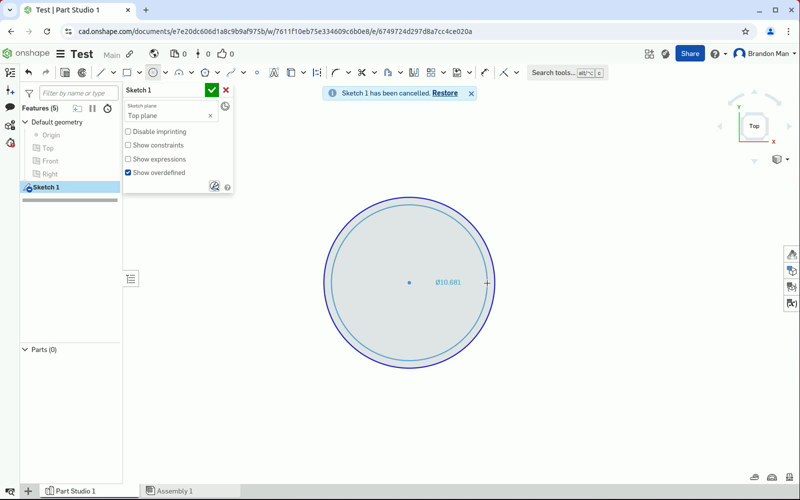
scroll(6)
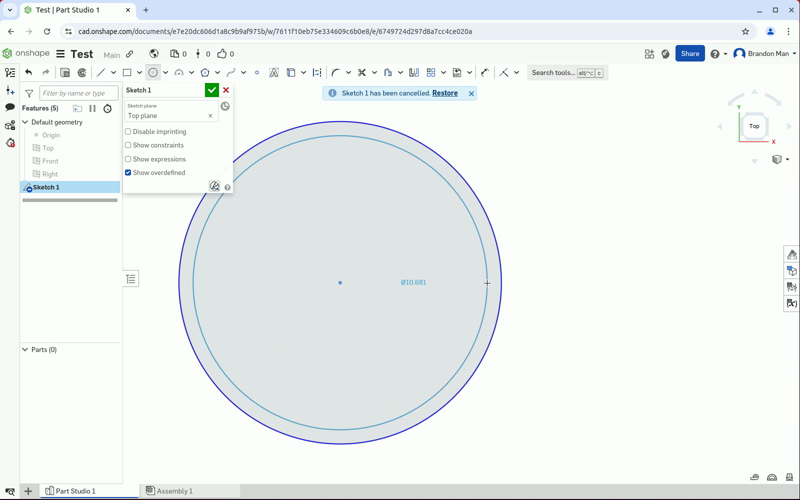
scroll(6)
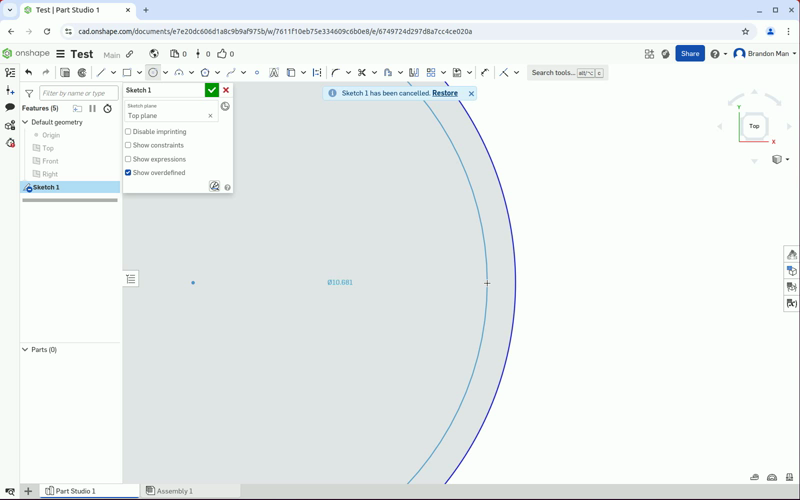
click(487, 282)
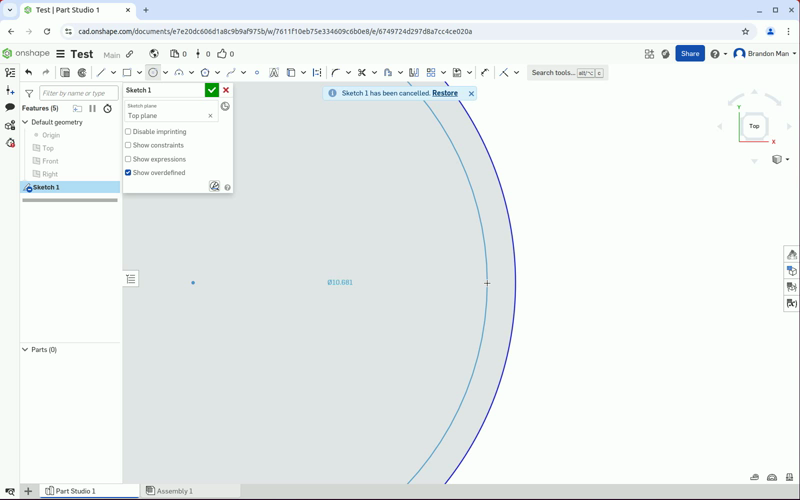
scroll(-6)
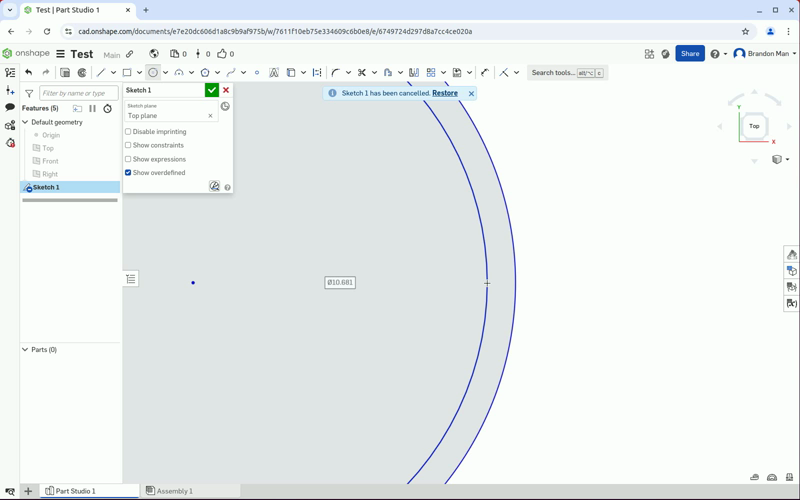
scroll(-6)
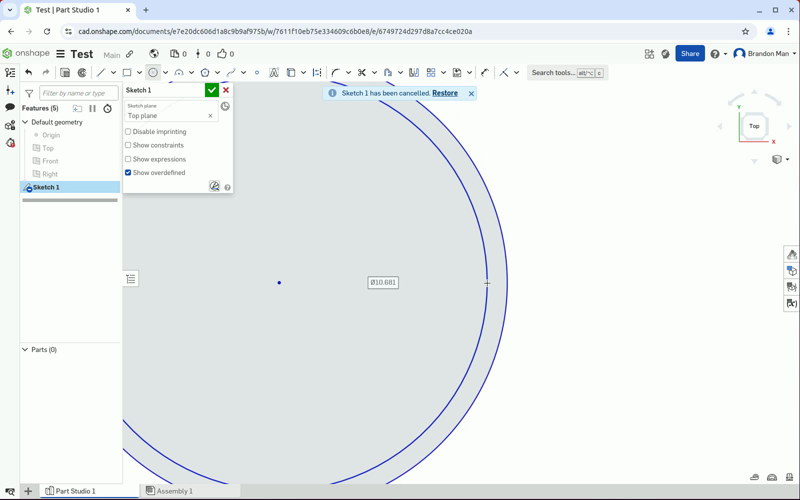
scroll(-6)
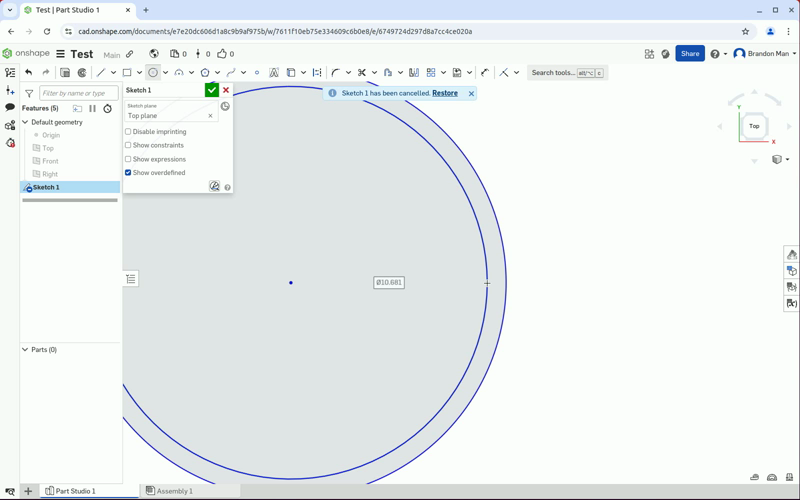
scroll(-6)
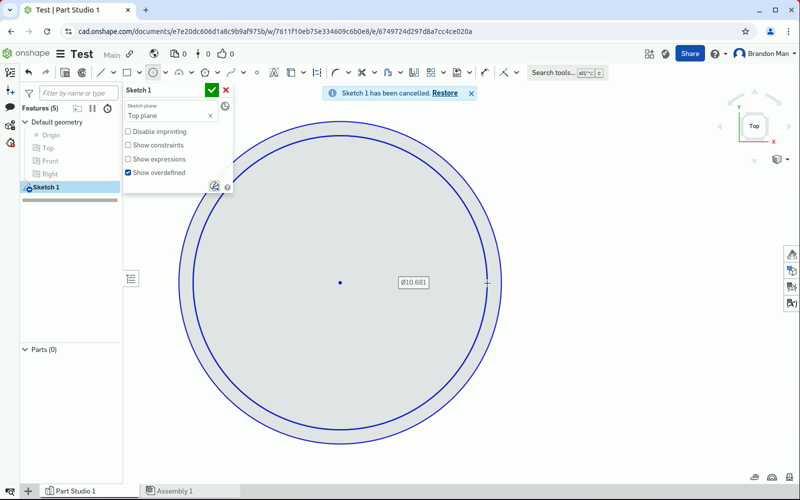
scroll(-6)
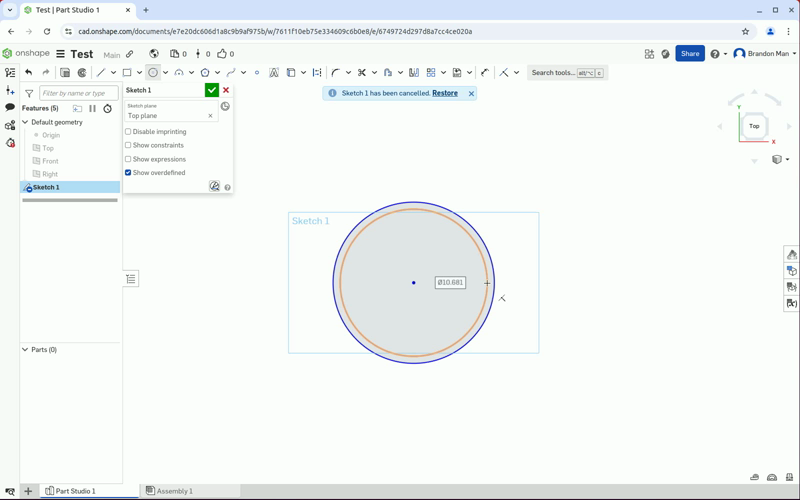
scroll(-6)
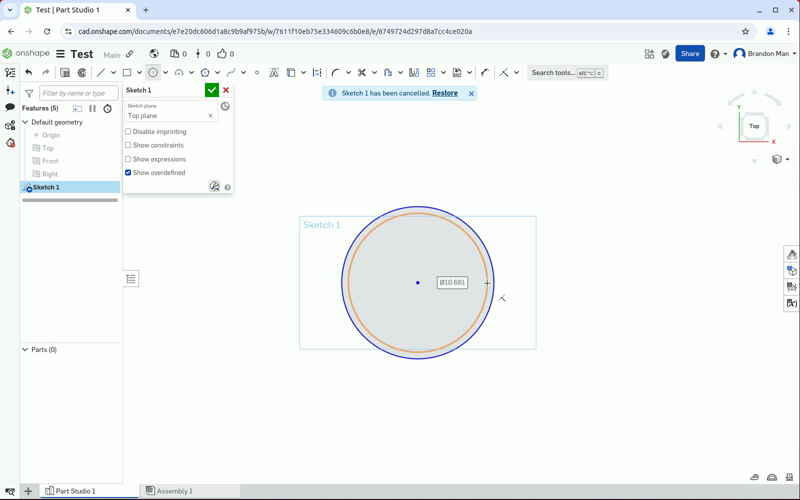
scroll(-6)
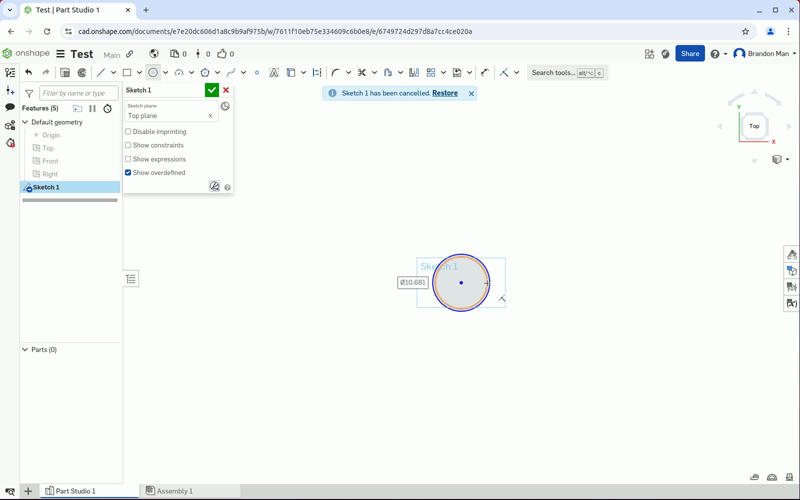
key(esc)
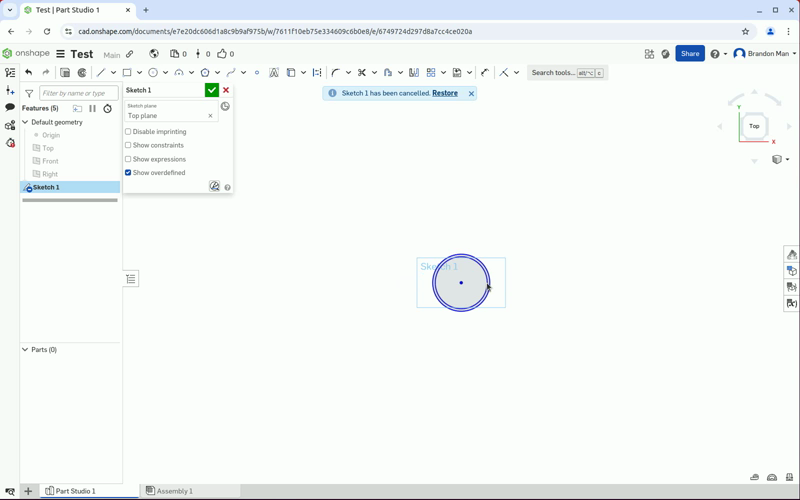
mouse_move(434, 285)
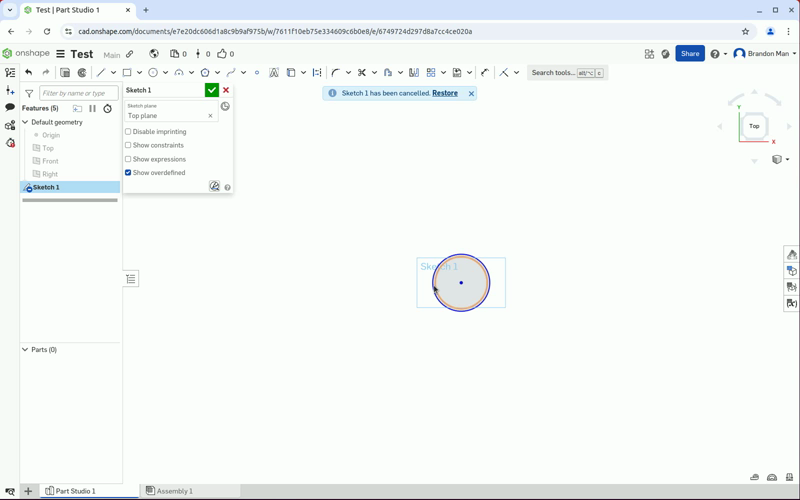
scroll(6)
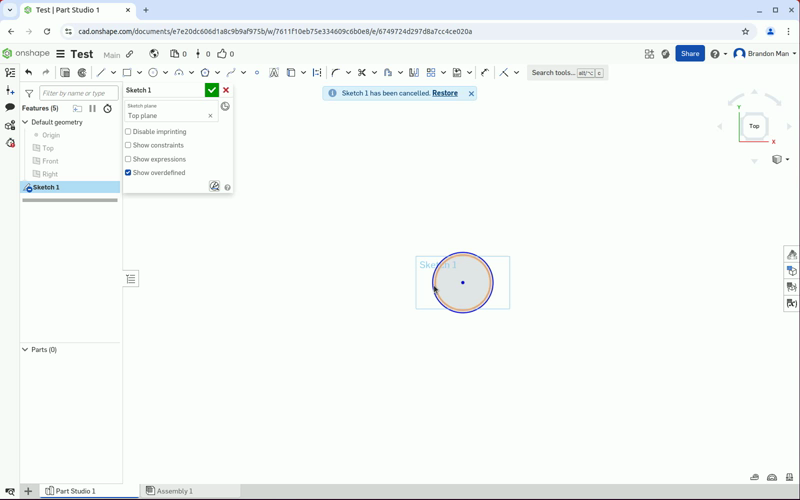
scroll(6)
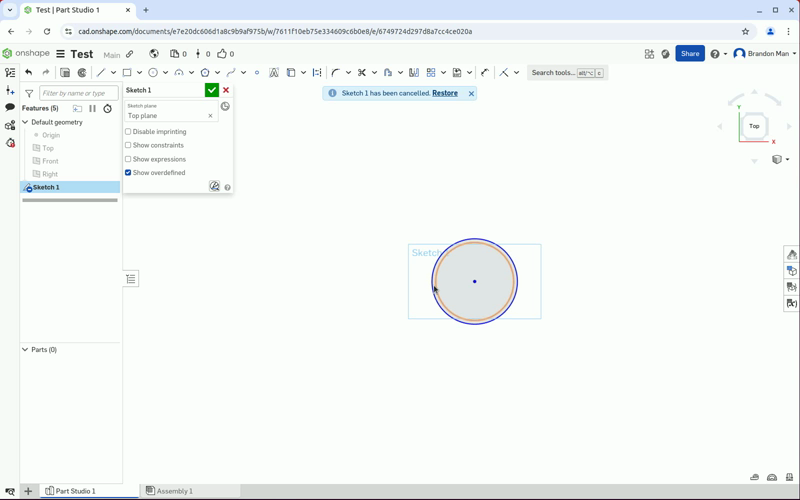
scroll(6)
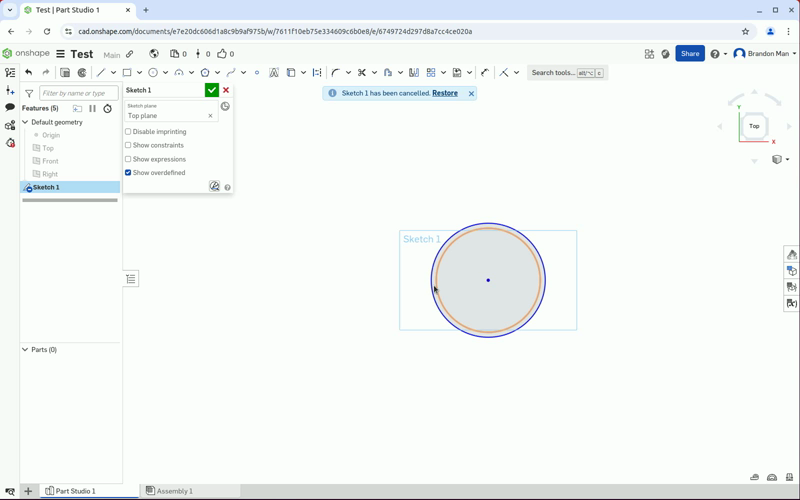
scroll(6)
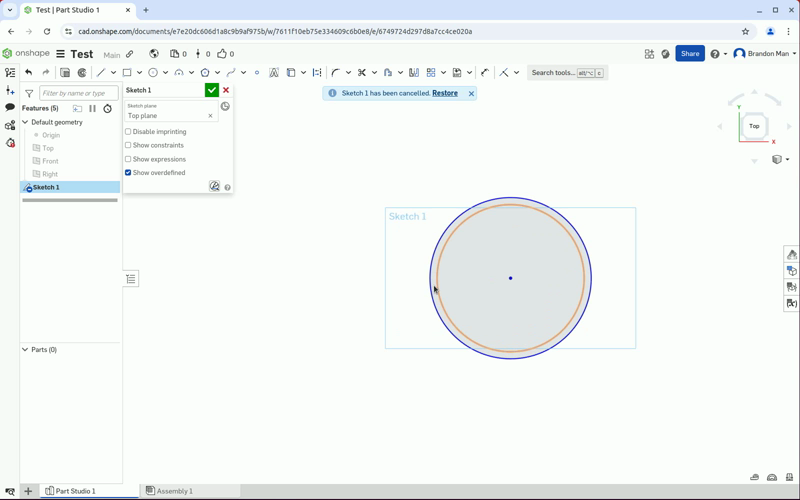
scroll(6)
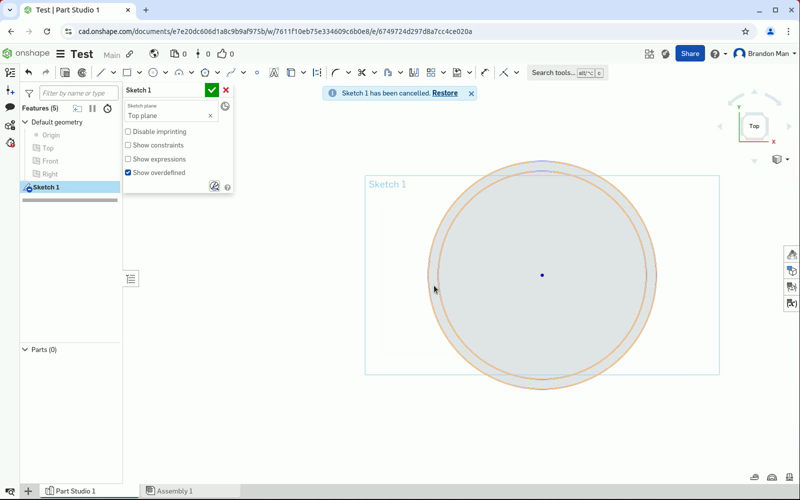
scroll(6)
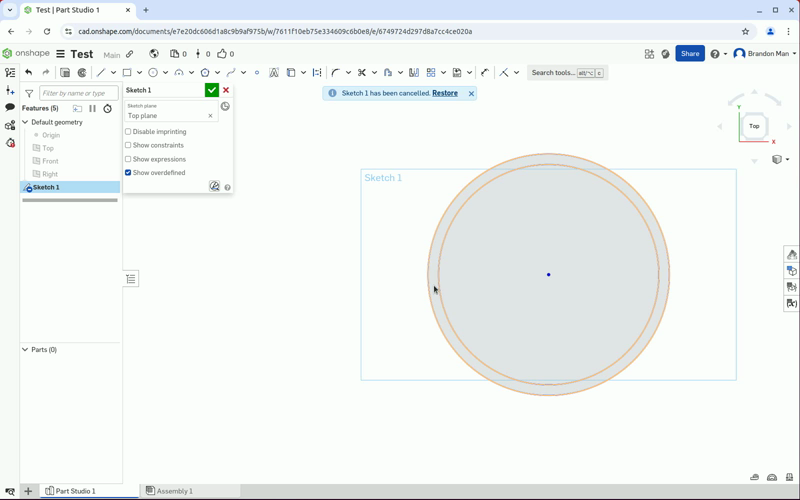
scroll(6)
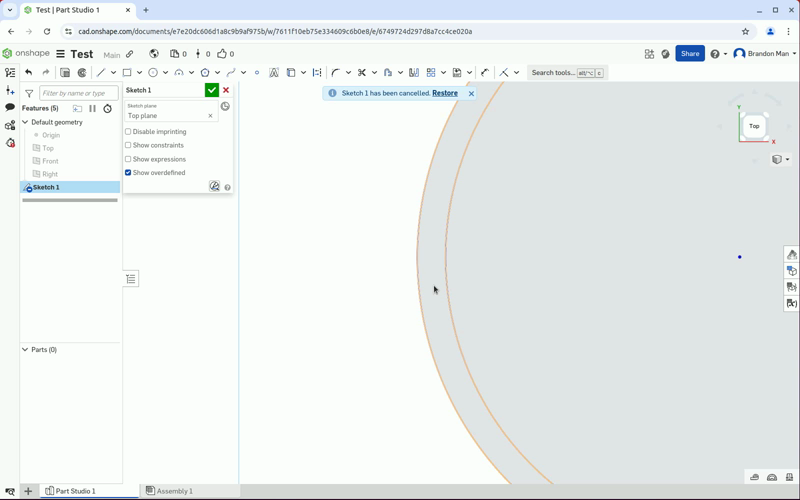
click(434, 285)
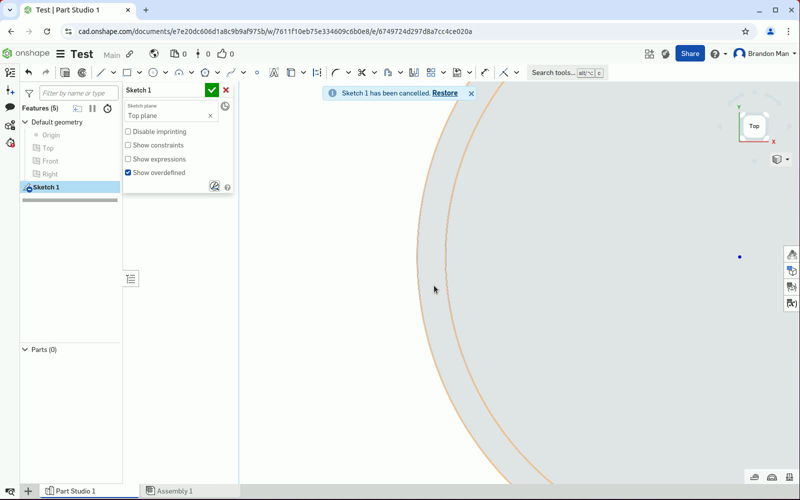
scroll(-6)
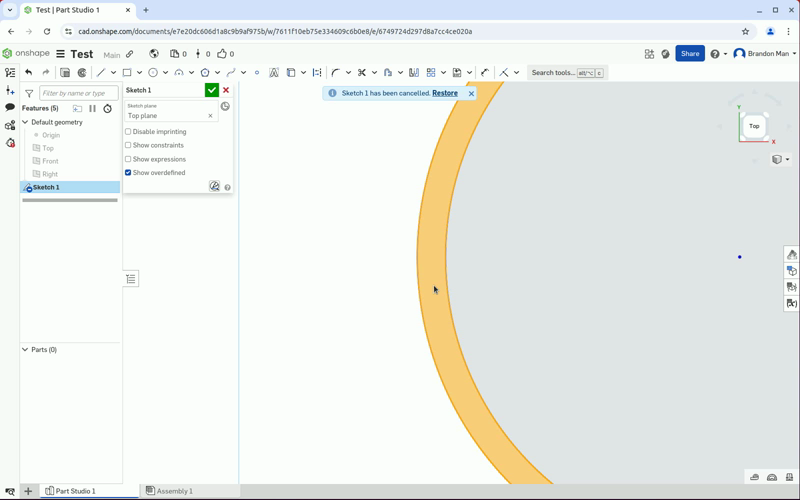
scroll(-6)
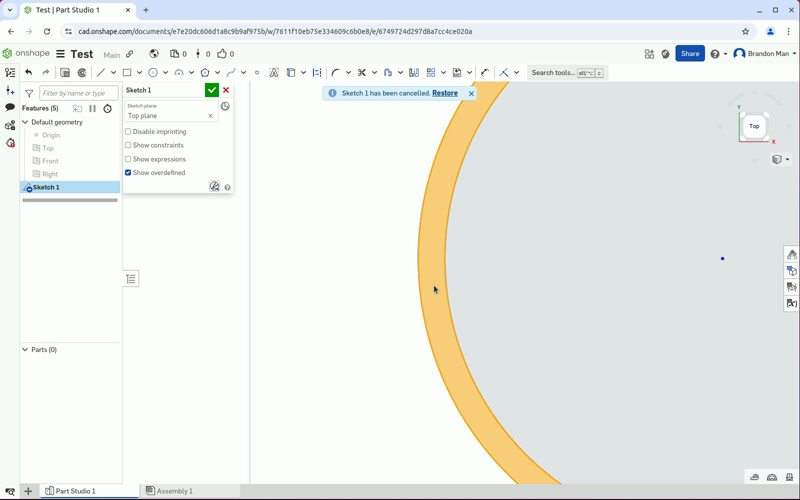
scroll(-6)
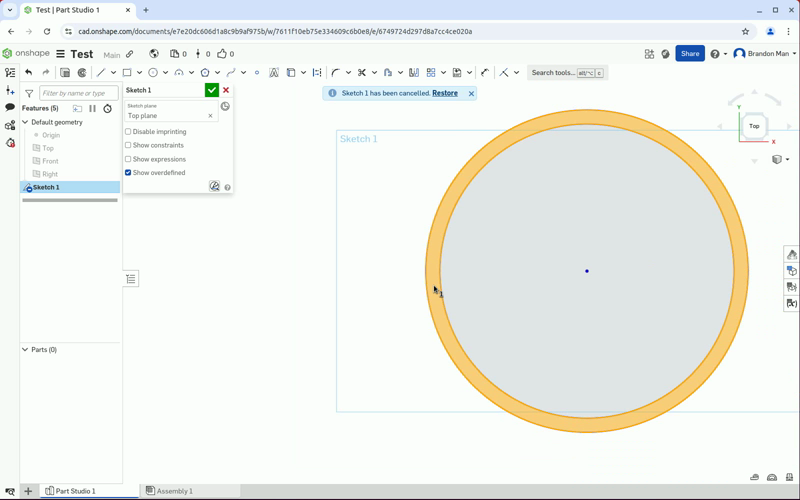
scroll(-6)
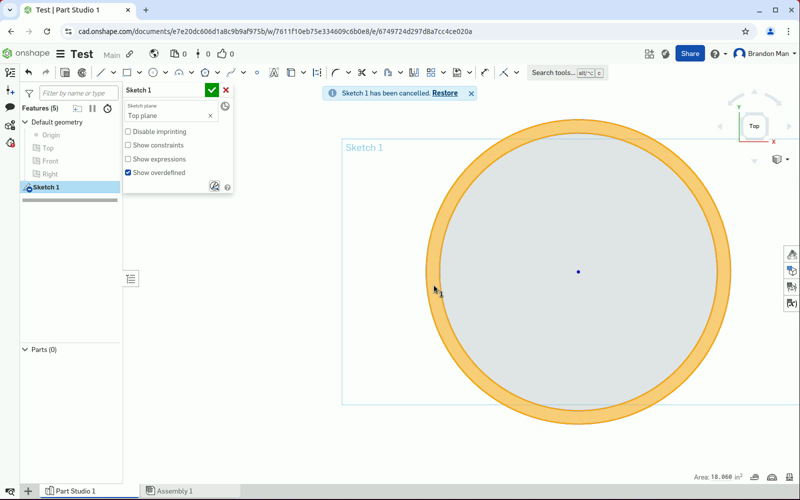
scroll(-6)
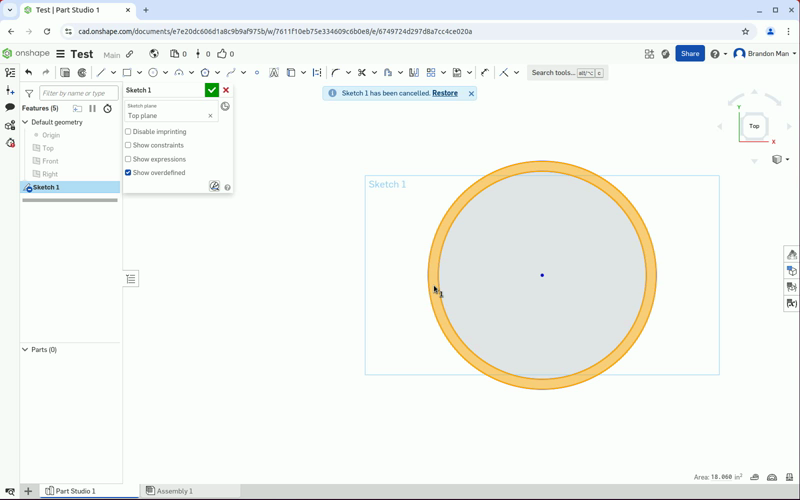
scroll(-6)
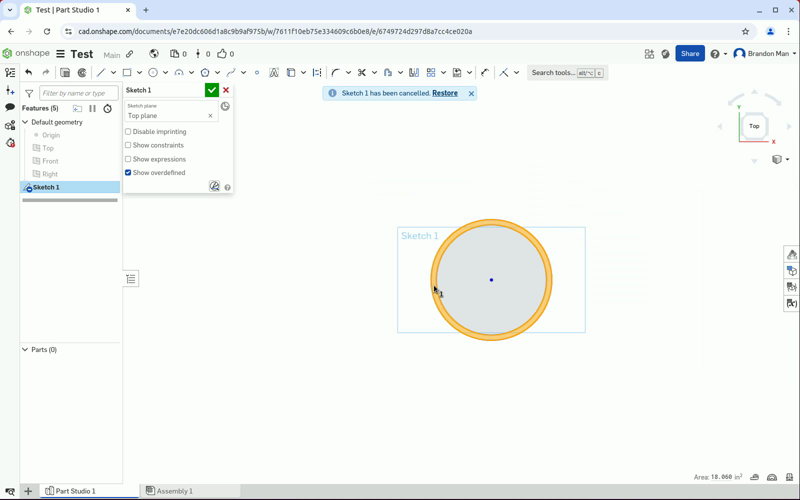
scroll(-6)
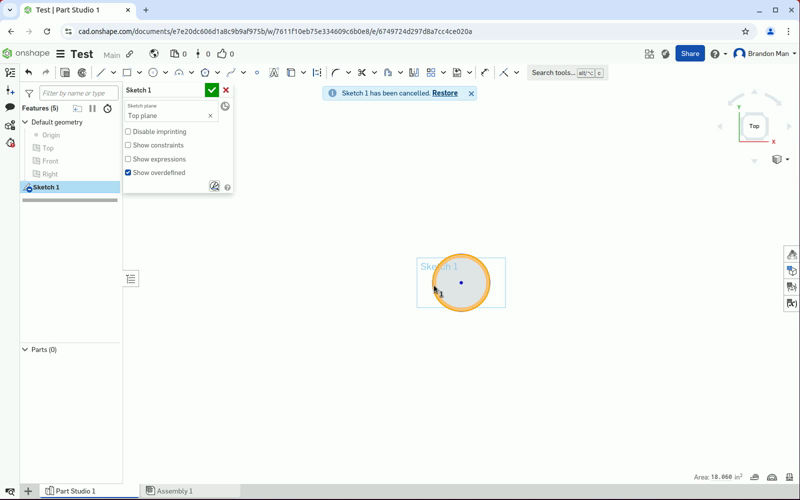
mouse_move(73, 352)
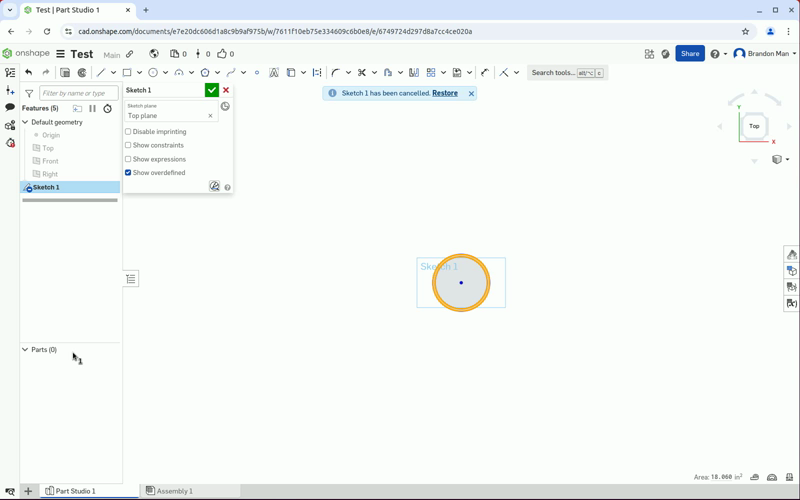
key(shift+y)
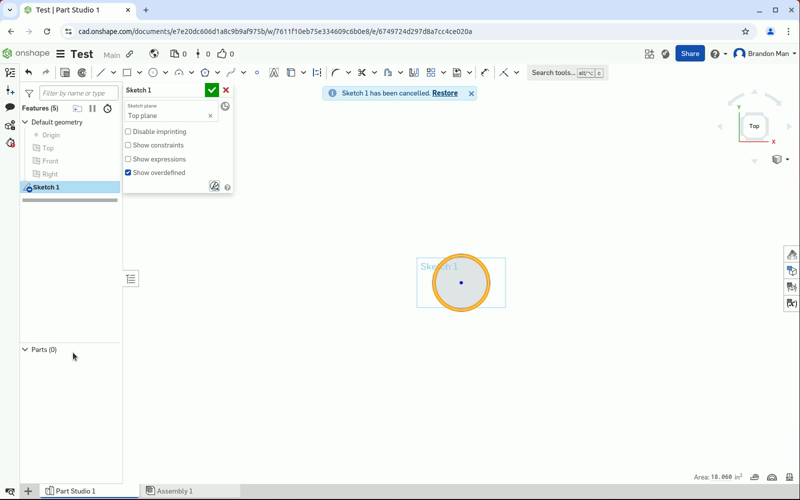
key(shift+e)
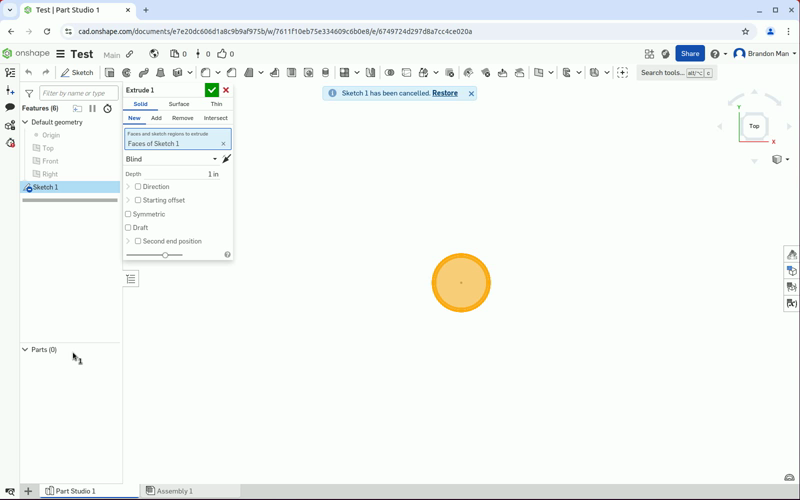
mouse_move(143, 106)
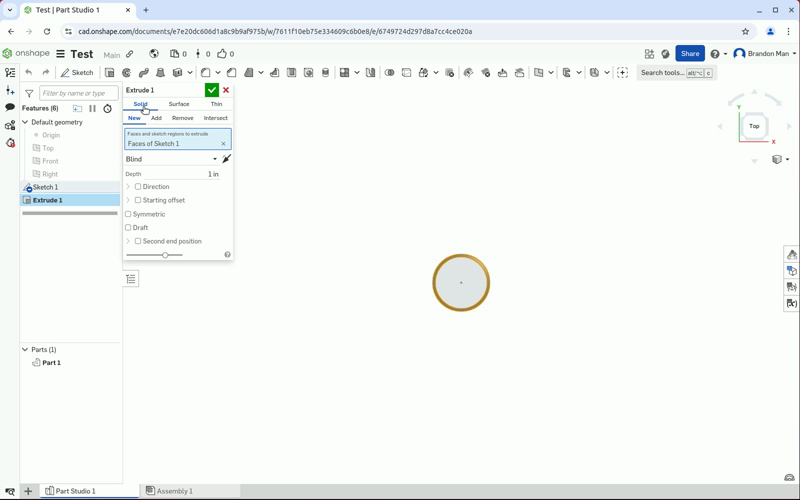
click(143, 106)
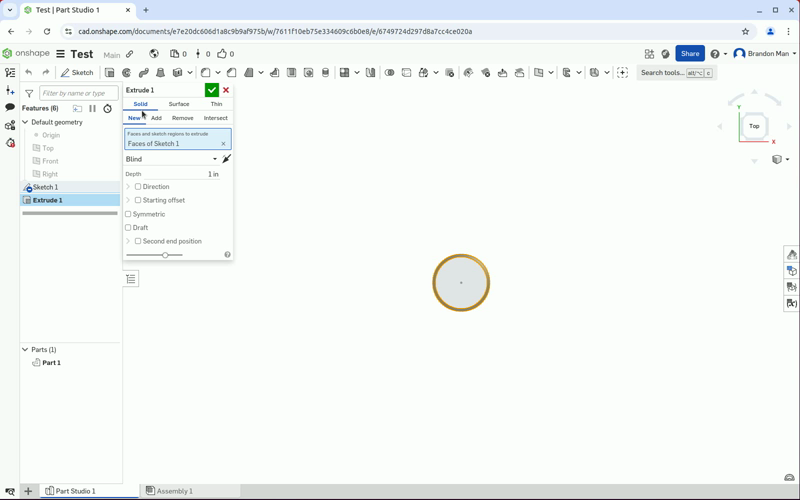
mouse_move(137, 120)
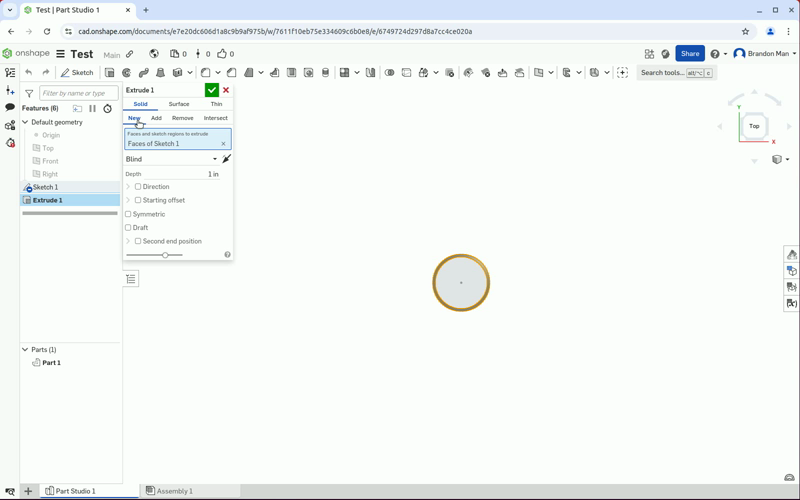
click(137, 120)
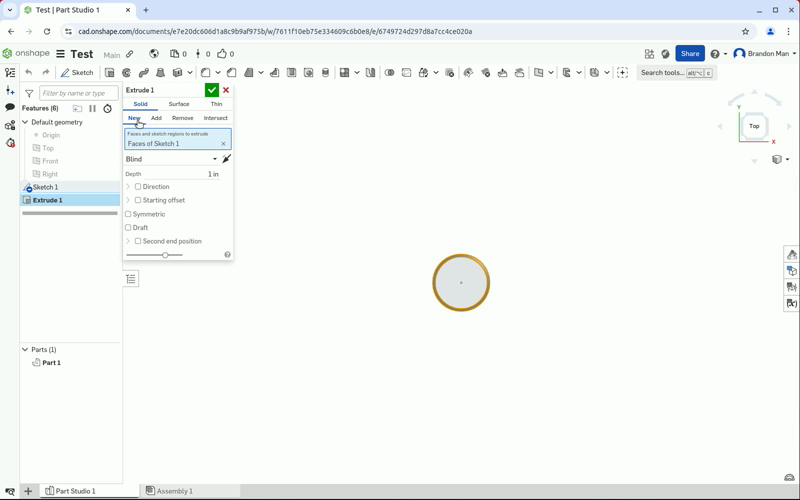
key(tab, 4)
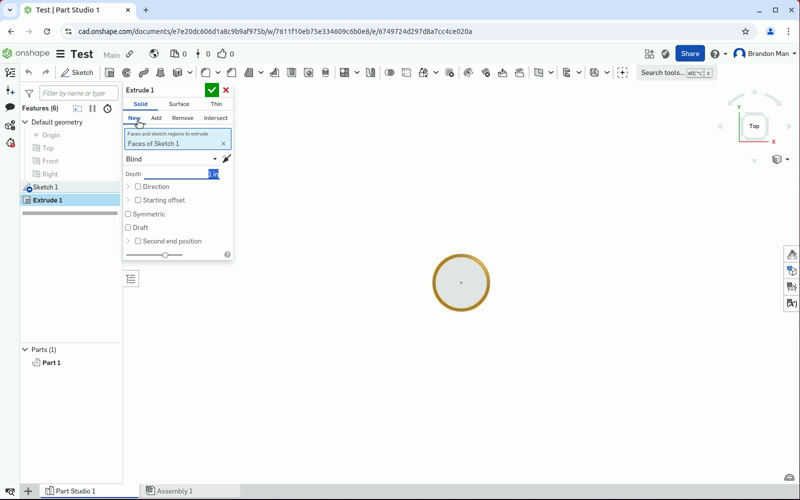
text(23.108)
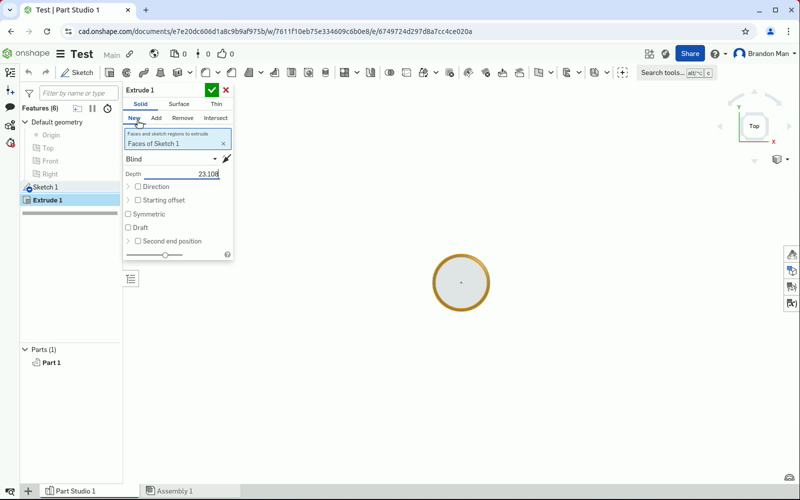
key(enter)
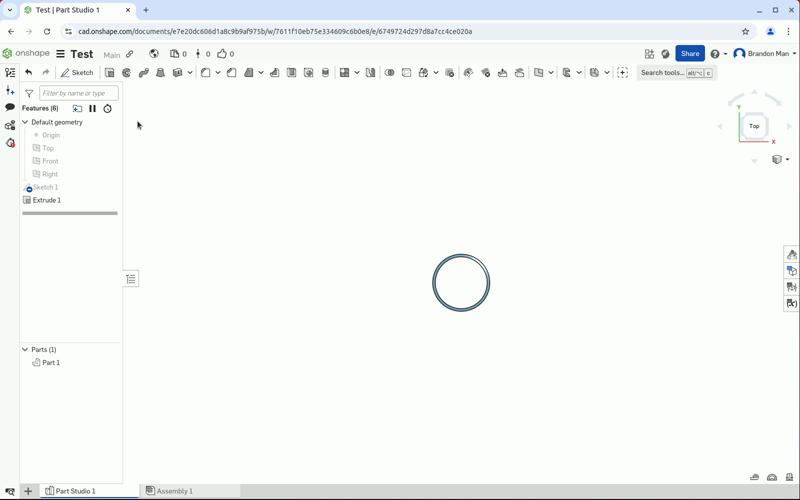
key(shift+h)
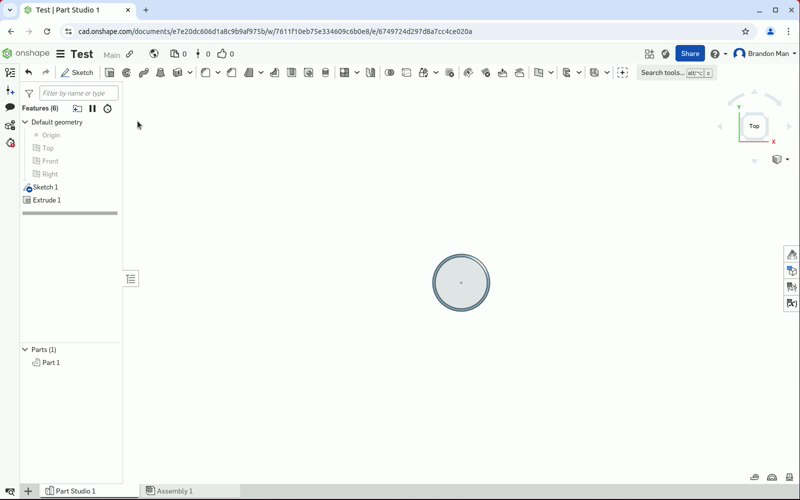
key(shift+h)
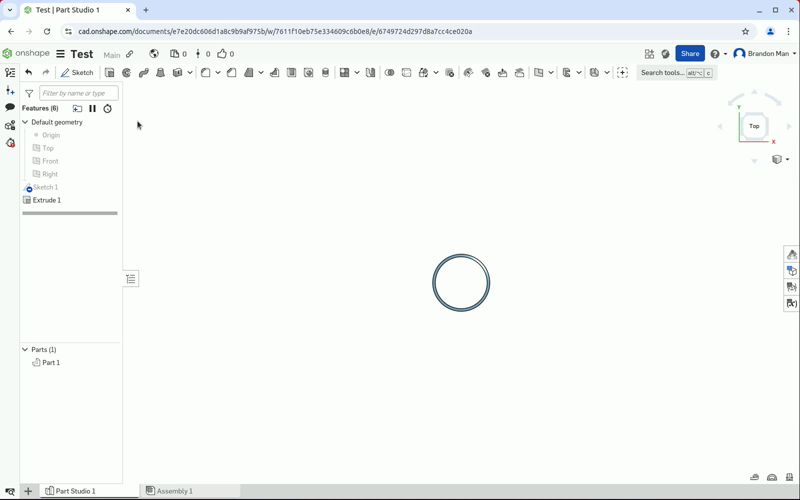
mouse_move(73, 189)
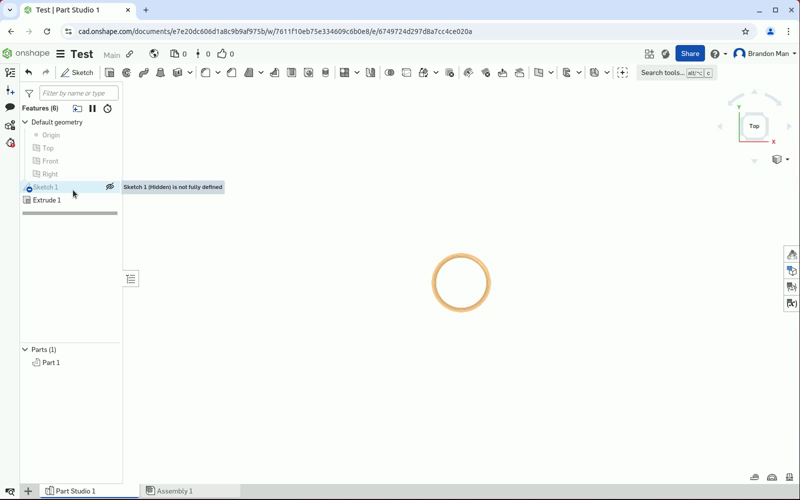
click(73, 189)
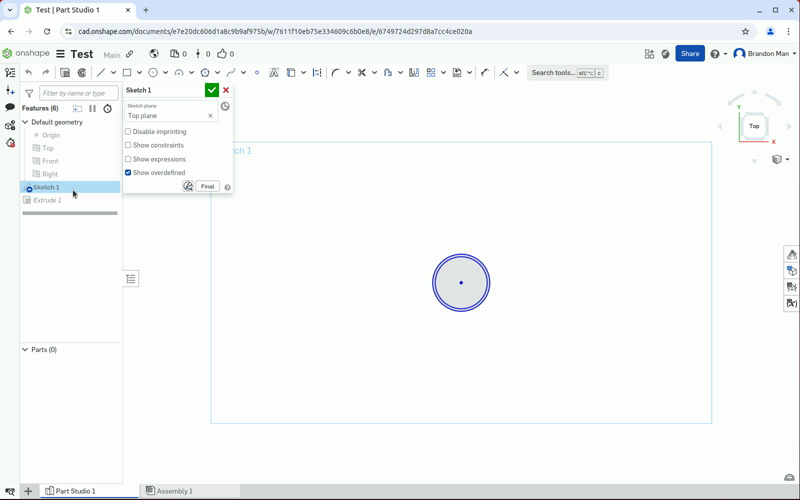
mouse_move(229, 92)
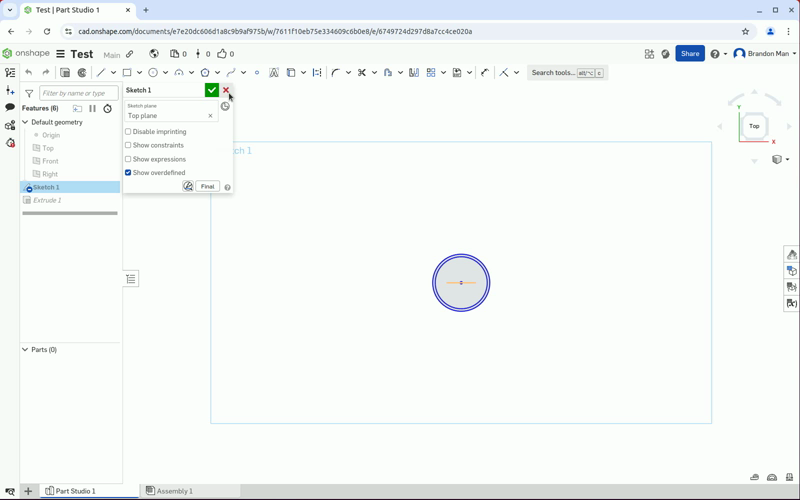
click(229, 92)
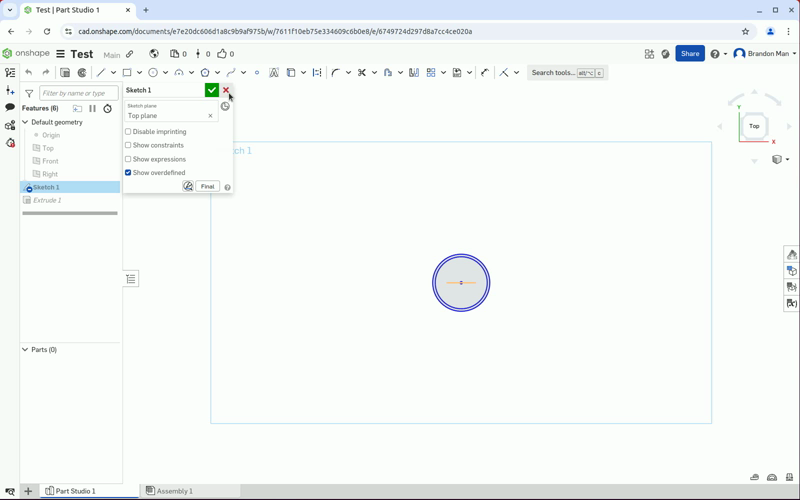
key(shift+s)
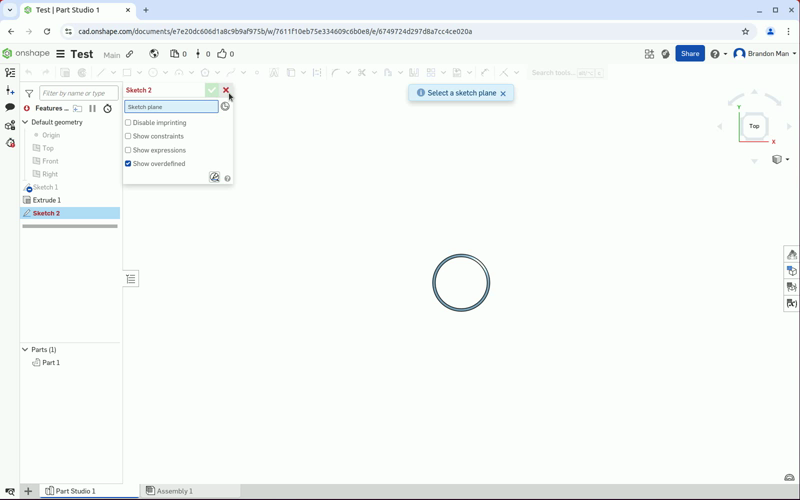
mouse_move(73, 150)
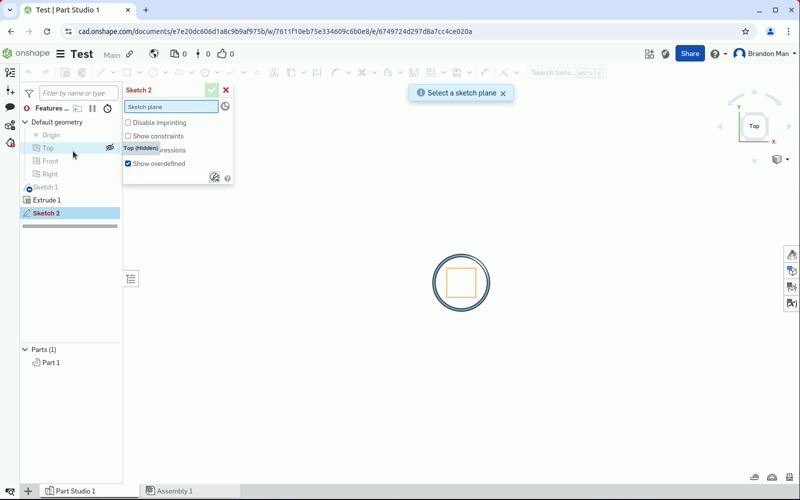
click(73, 150)
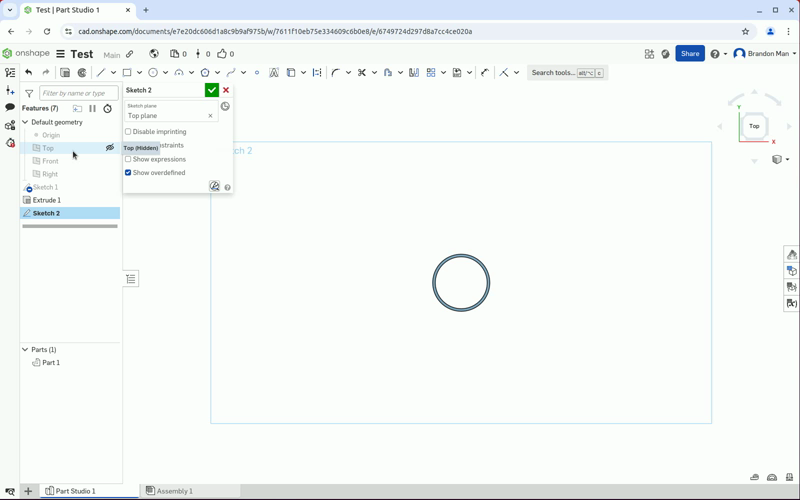
mouse_move(73, 352)
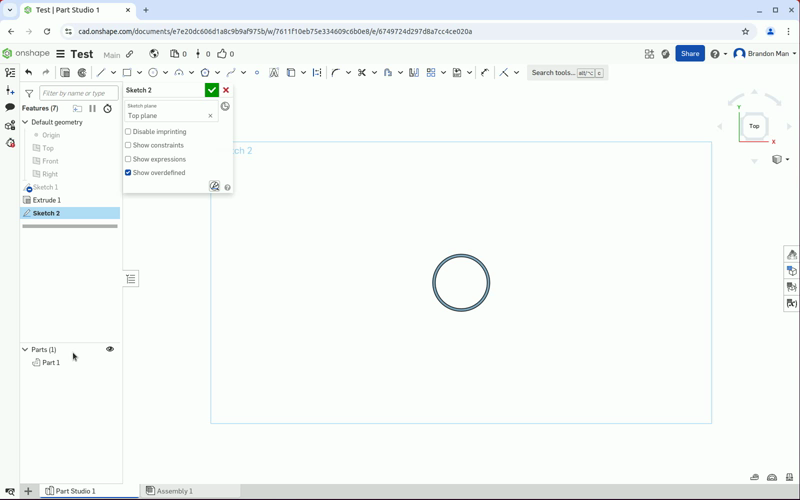
key(y)
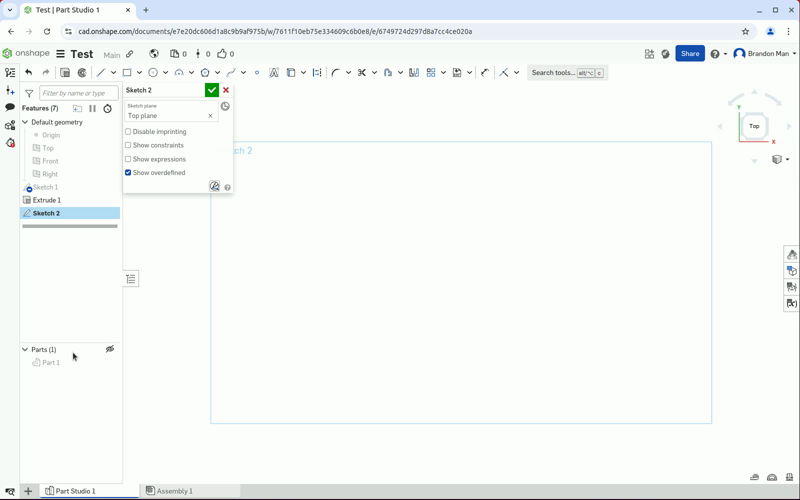
key(c)
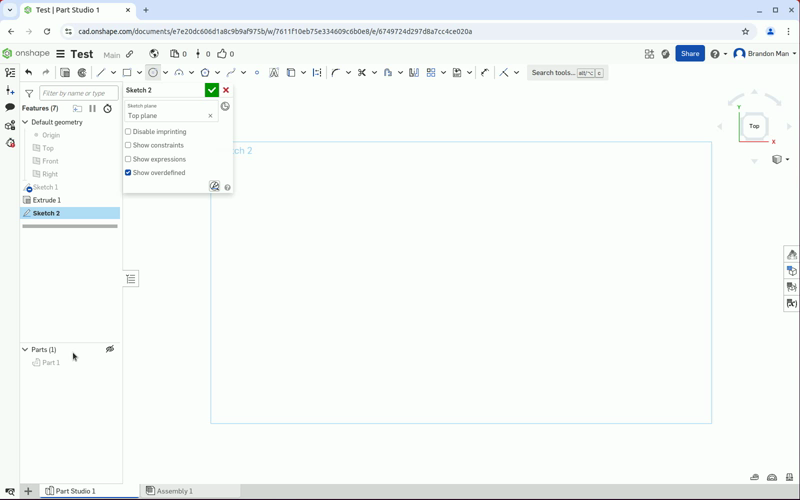
key_down(shift)
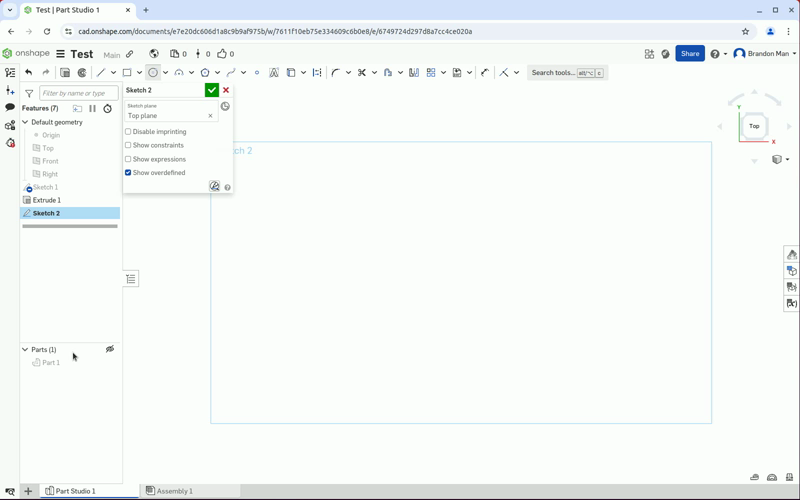
mouse_move(461, 282)
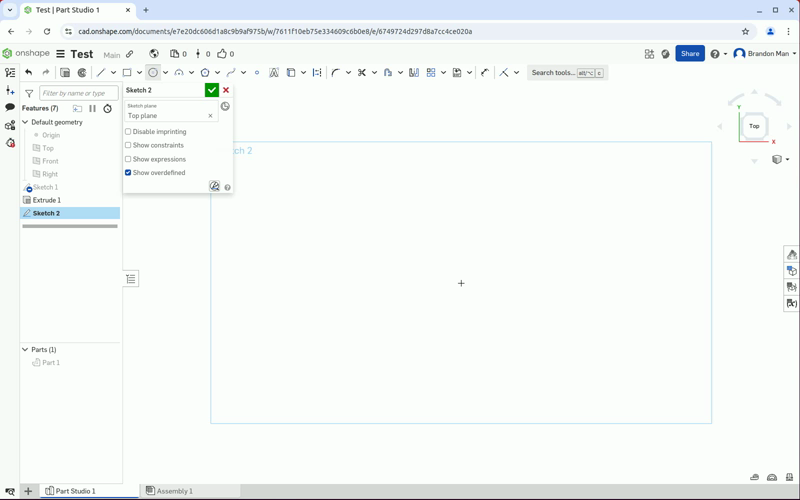
click(461, 282)
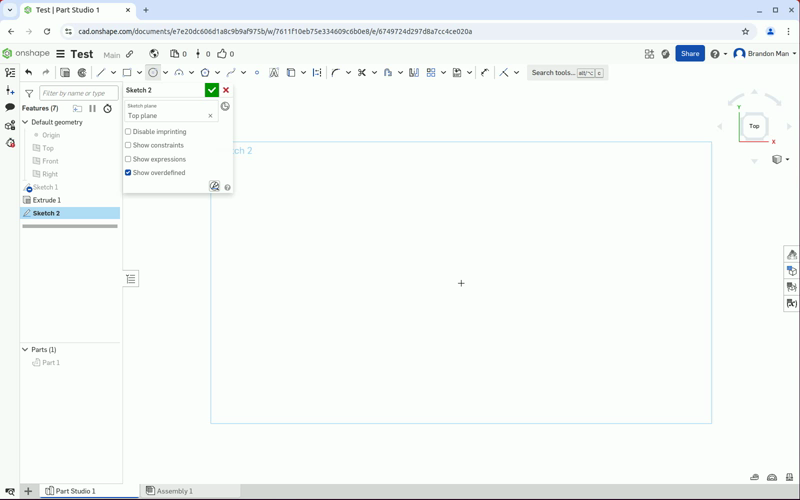
key_up(shift)
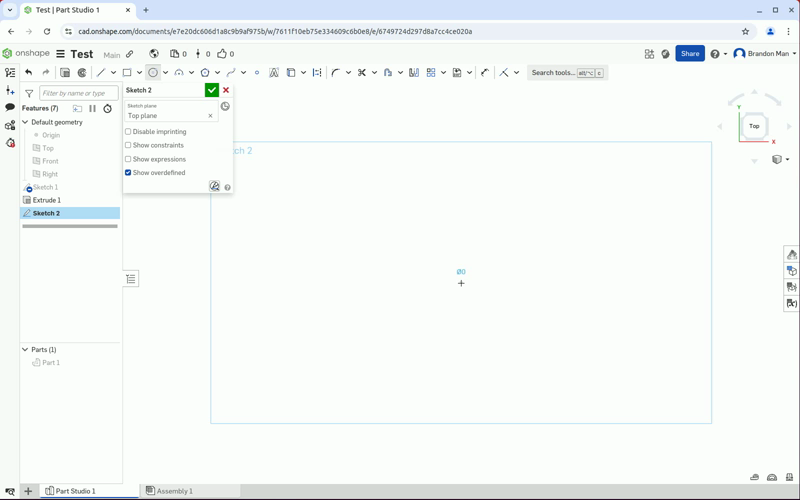
mouse_move(487, 282)
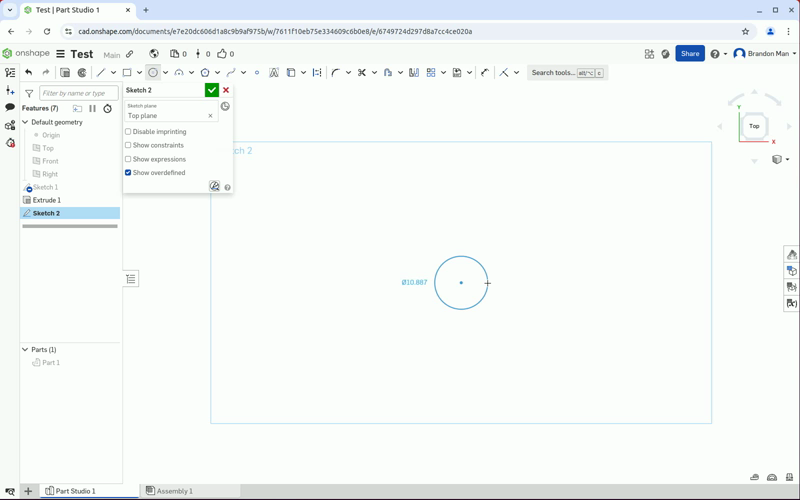
click(487, 282)
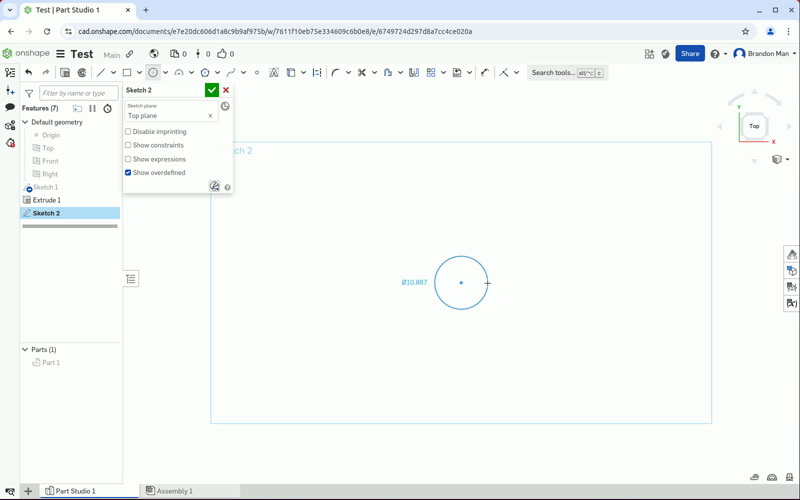
key(esc)
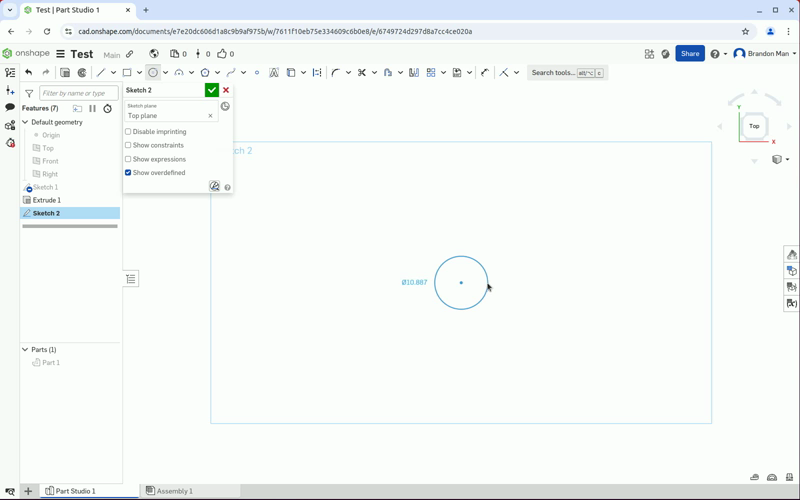
key(c)
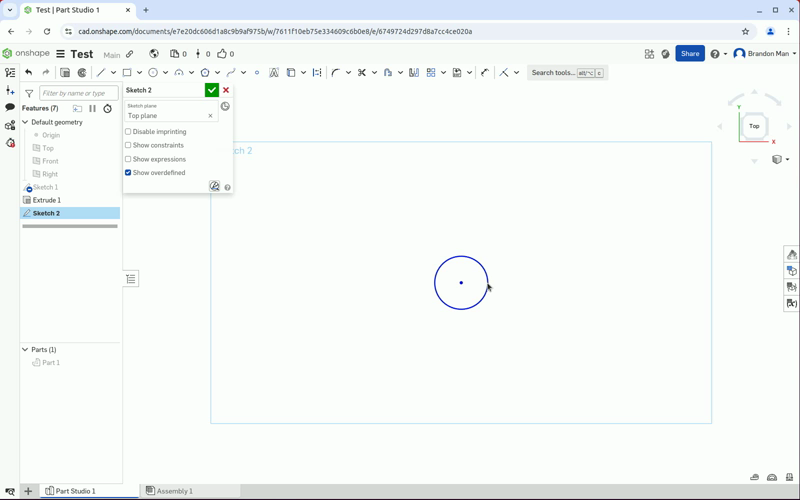
key_down(shift)
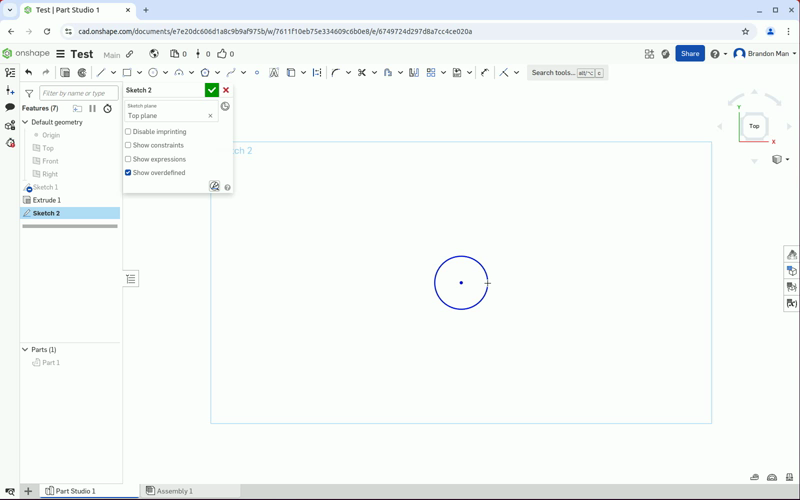
mouse_move(461, 282)
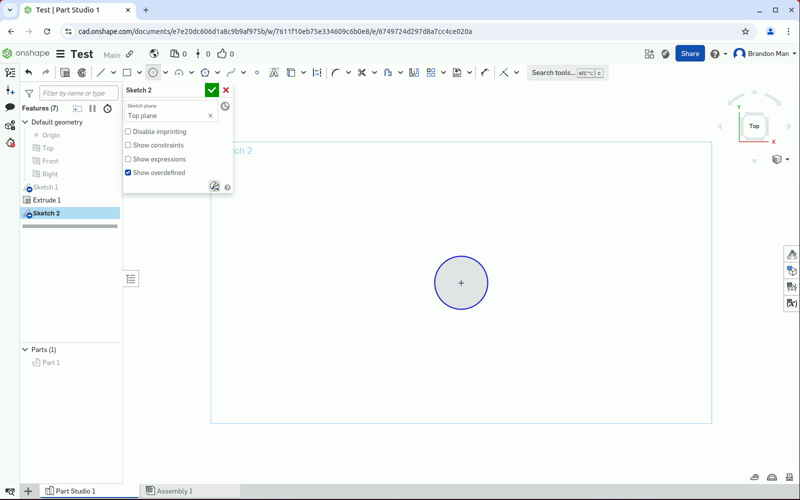
click(461, 282)
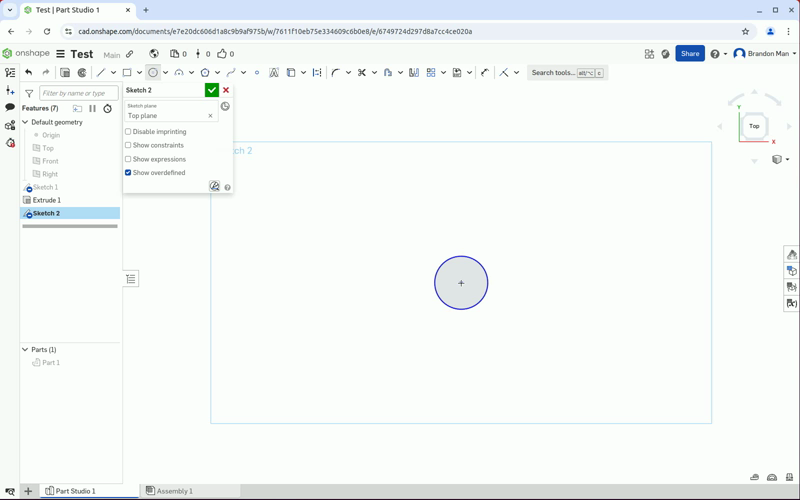
key_up(shift)
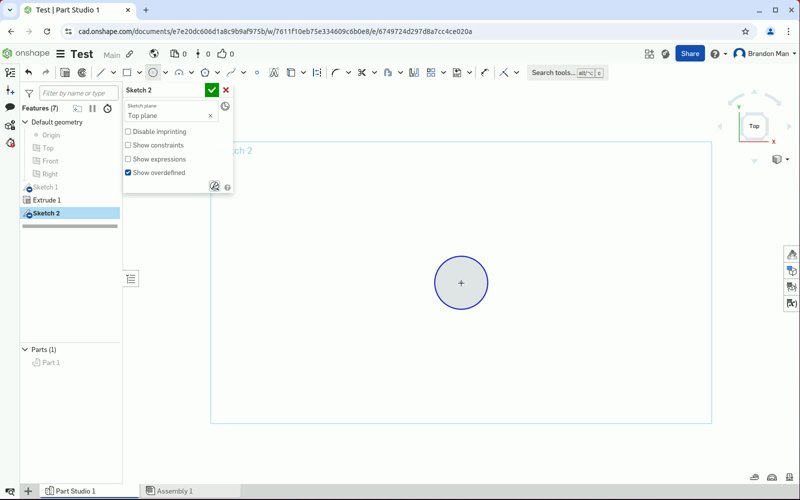
mouse_move(485, 282)
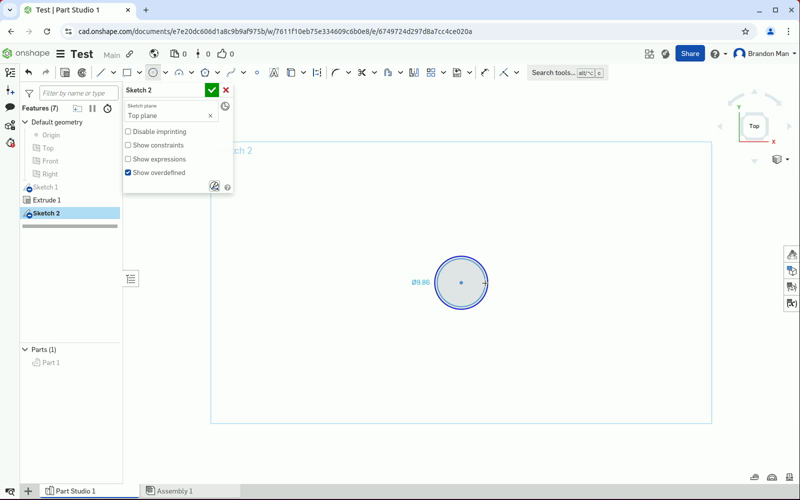
scroll(6)
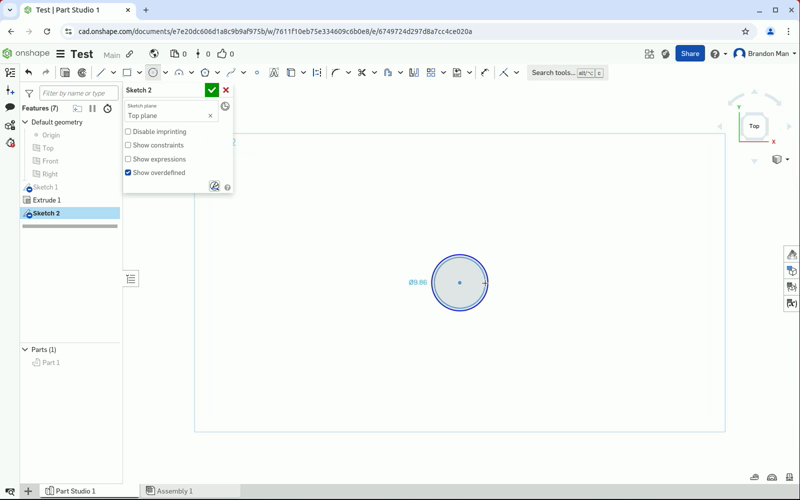
scroll(6)
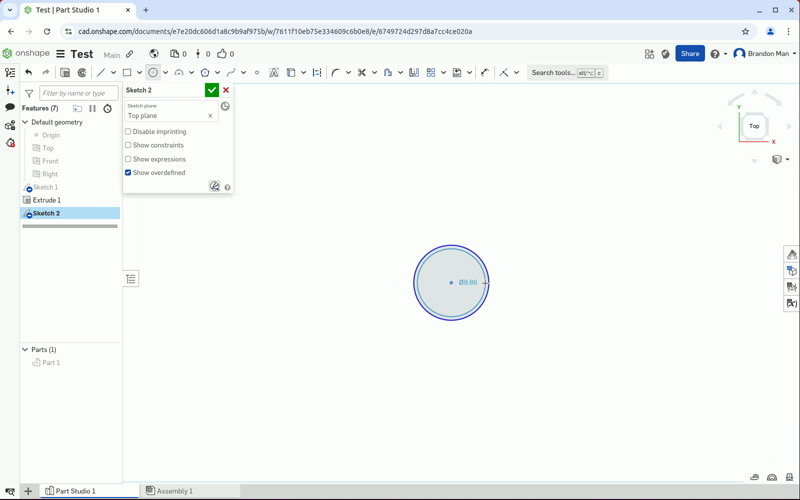
scroll(6)
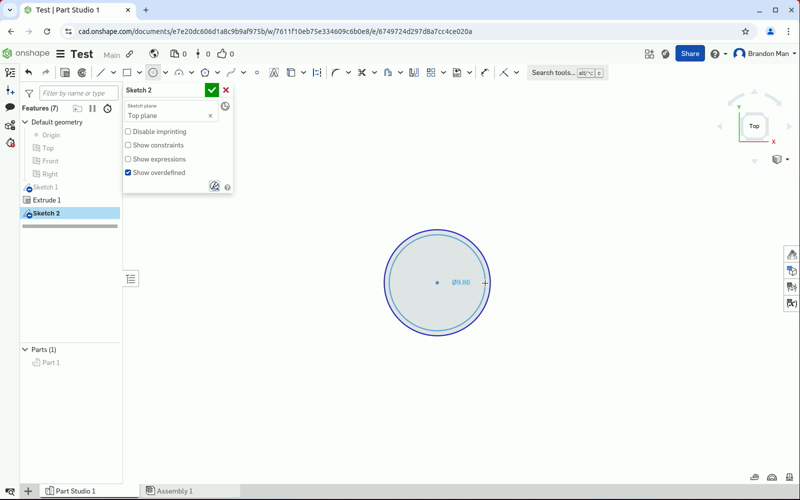
scroll(6)
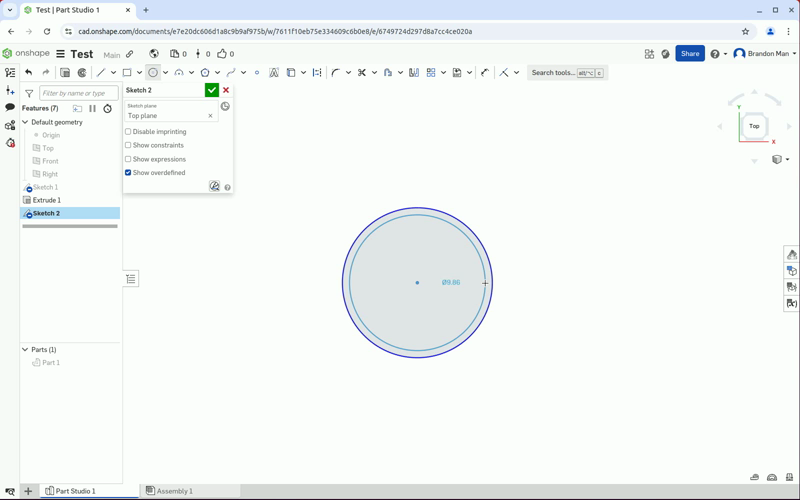
scroll(6)
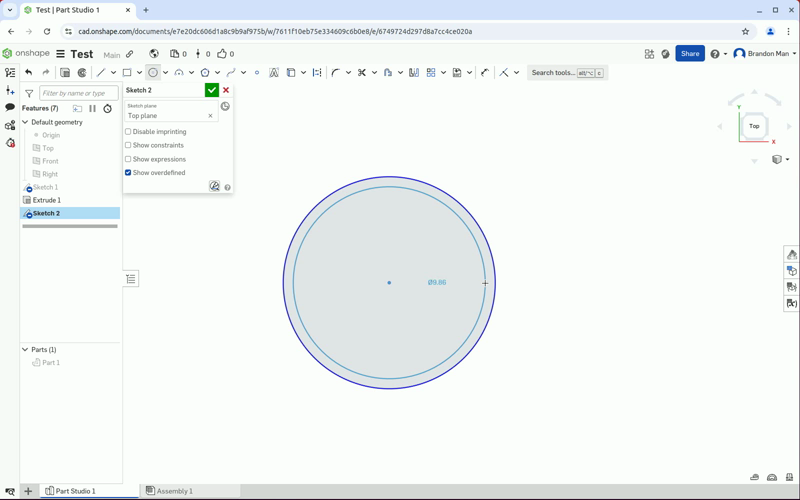
scroll(6)
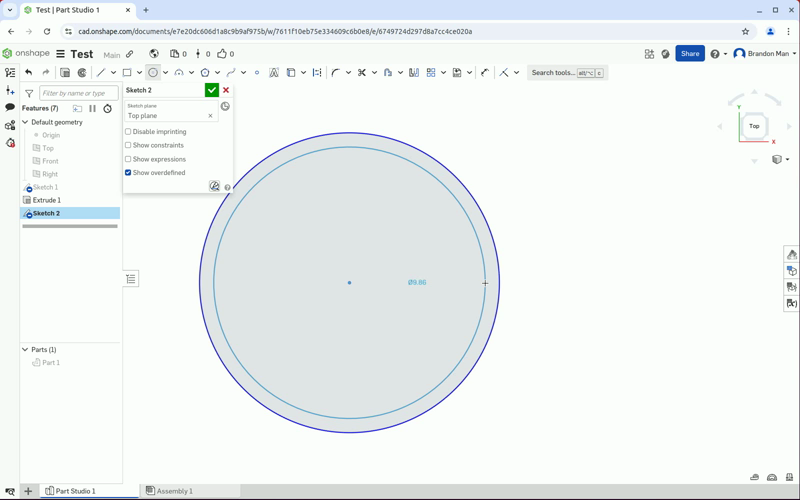
scroll(6)
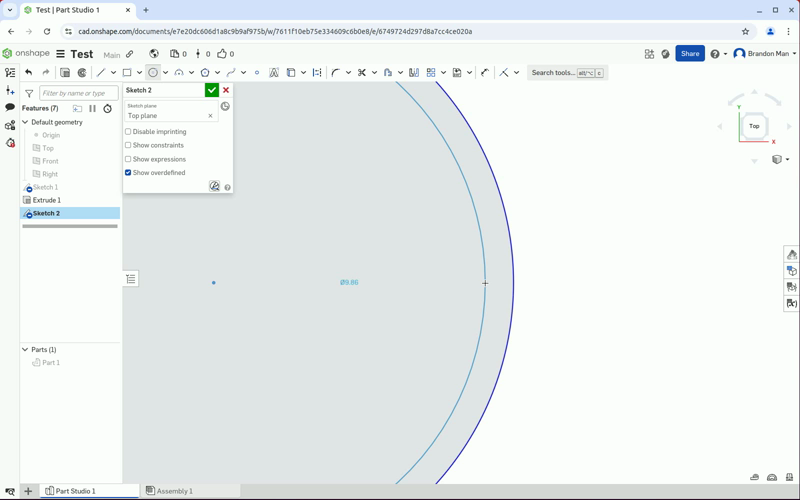
click(485, 282)
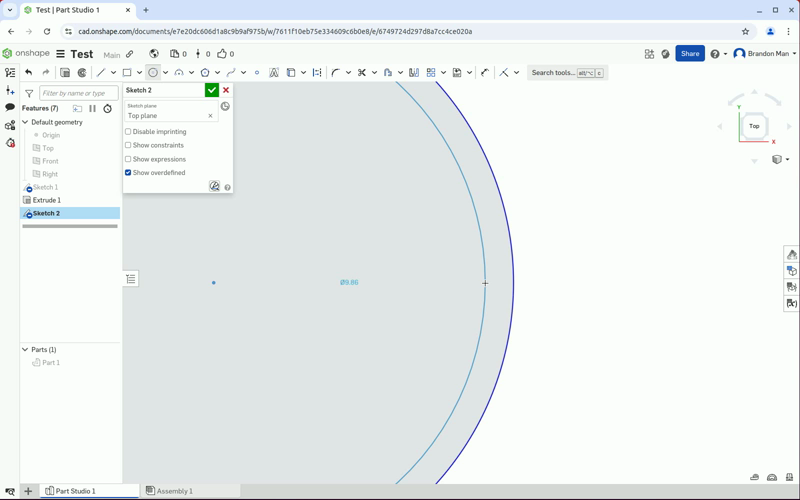
scroll(-6)
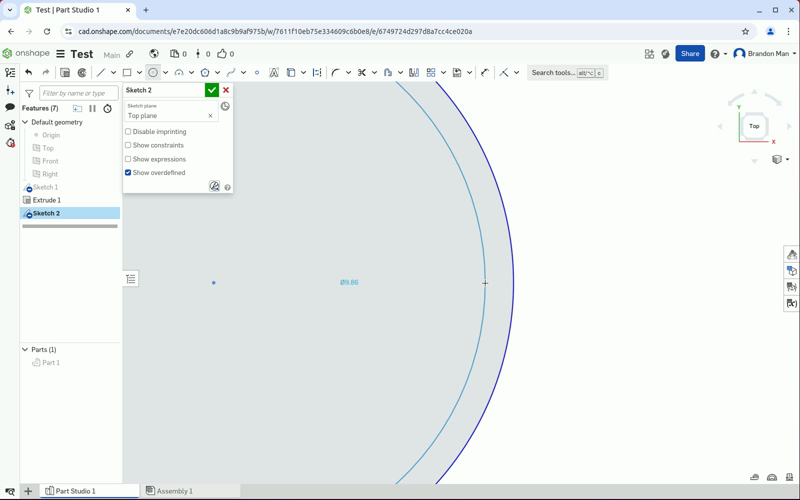
scroll(-6)
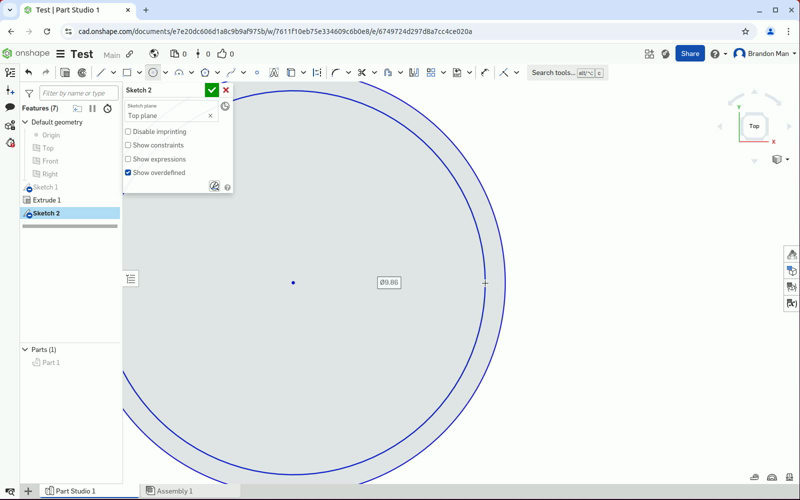
scroll(-6)
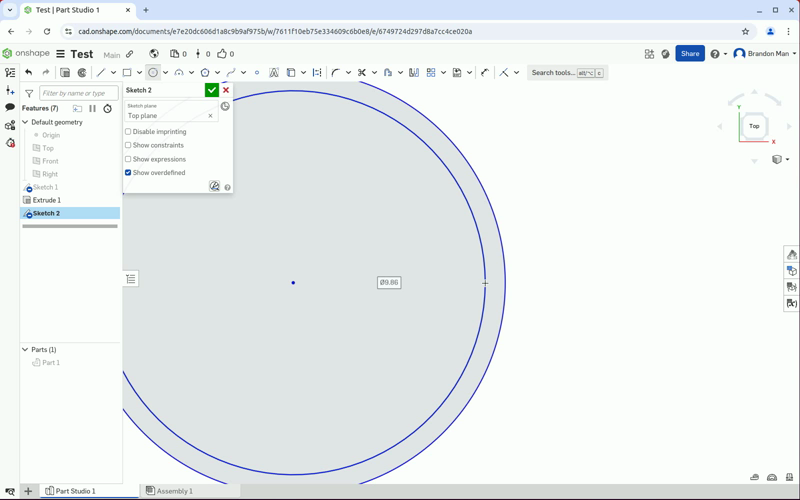
scroll(-6)
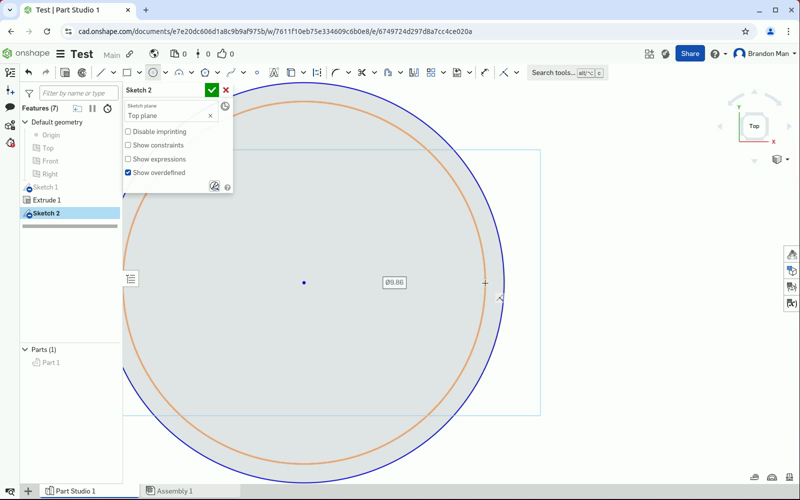
scroll(-6)
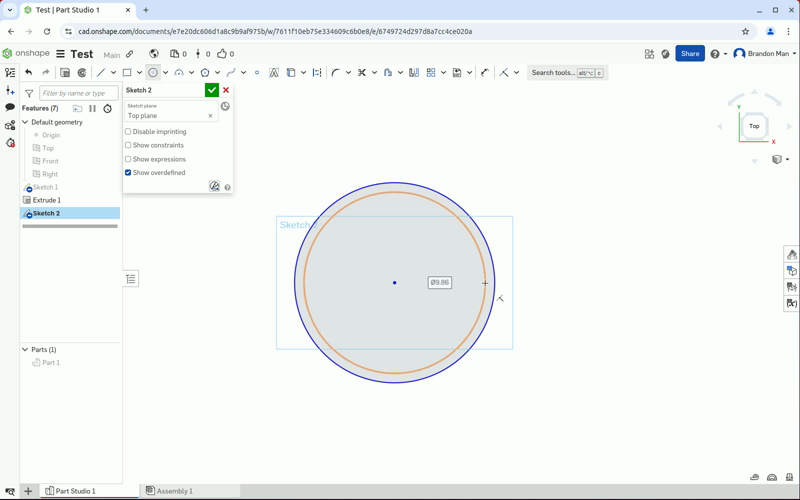
scroll(-6)
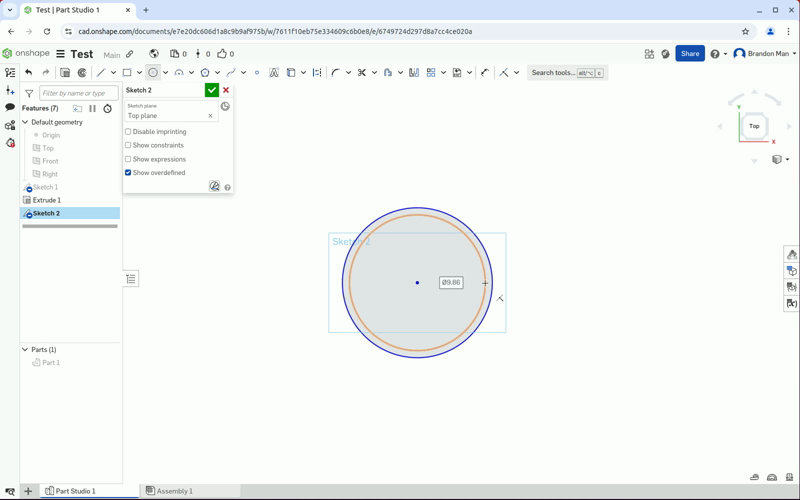
scroll(-6)
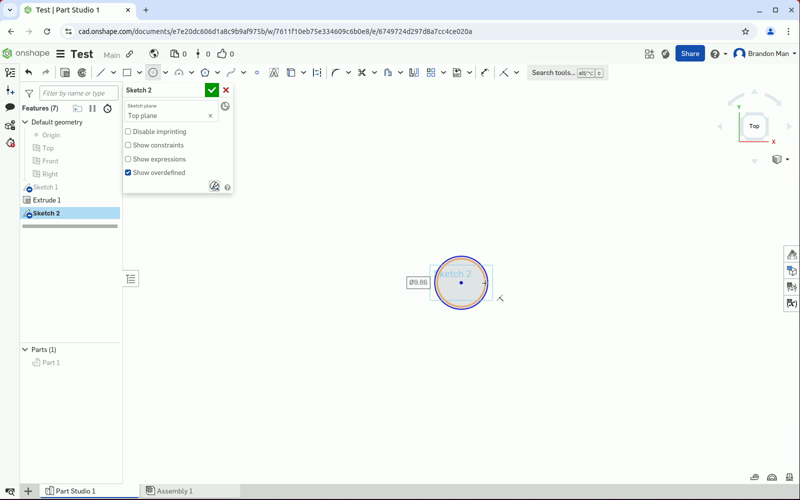
key(esc)
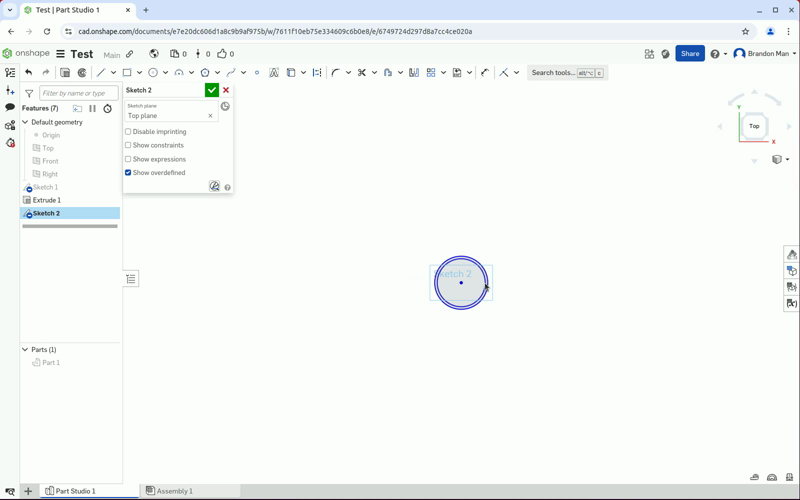
mouse_move(443, 299)
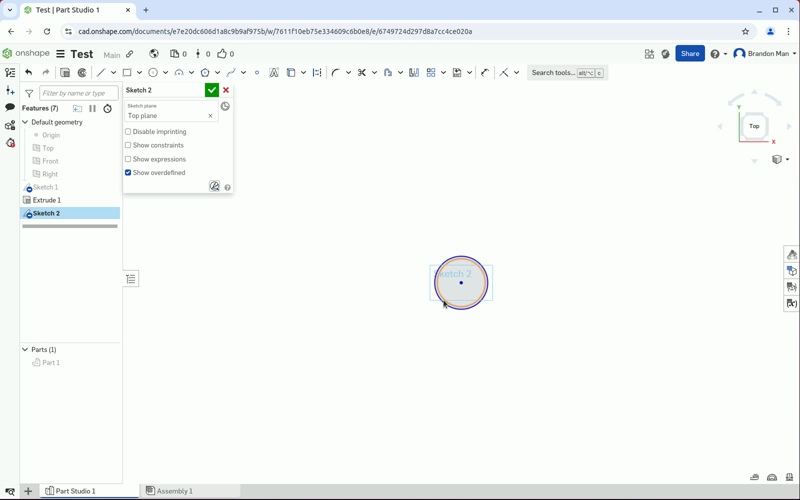
scroll(6)
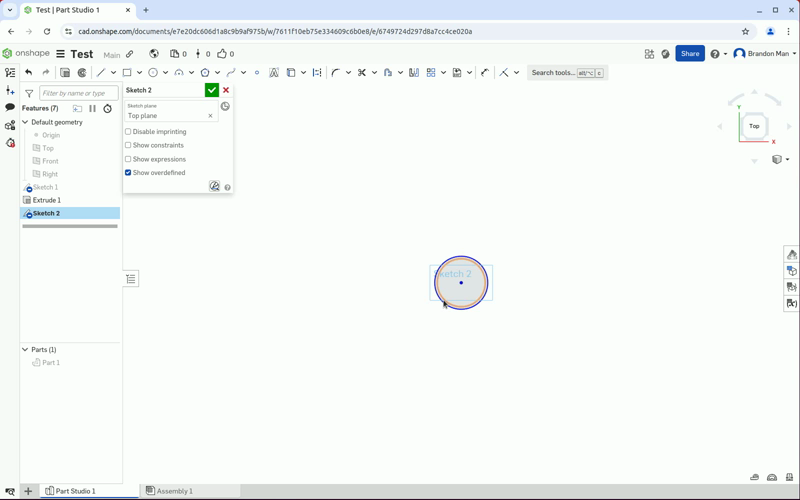
scroll(6)
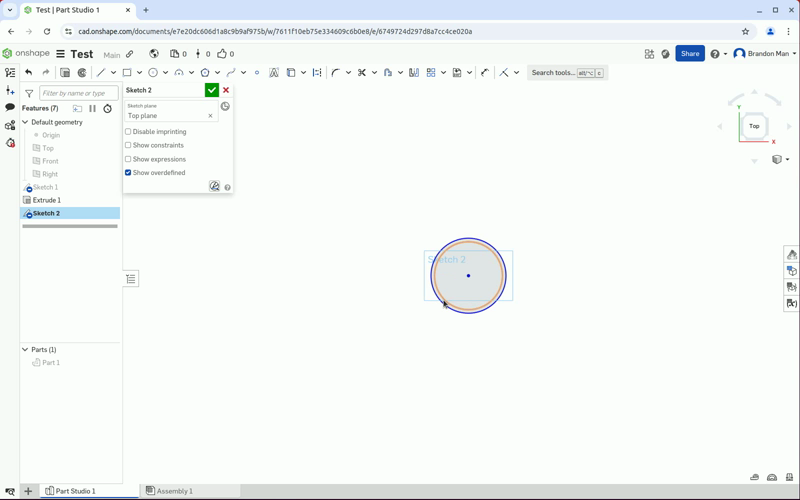
scroll(6)
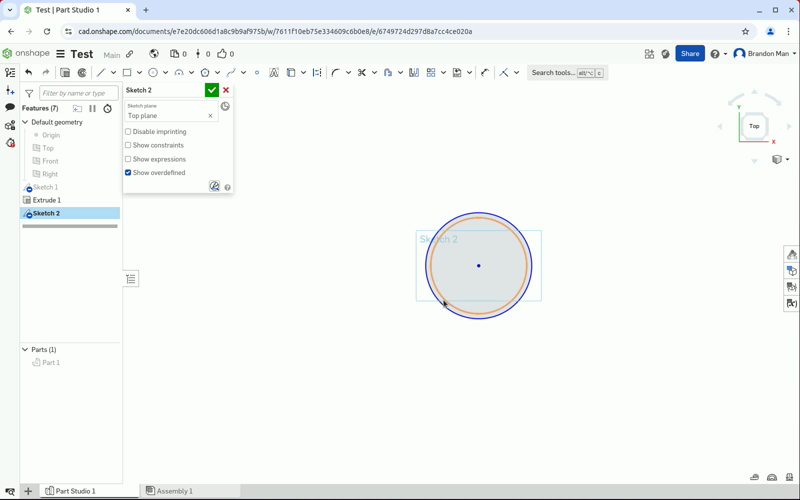
scroll(6)
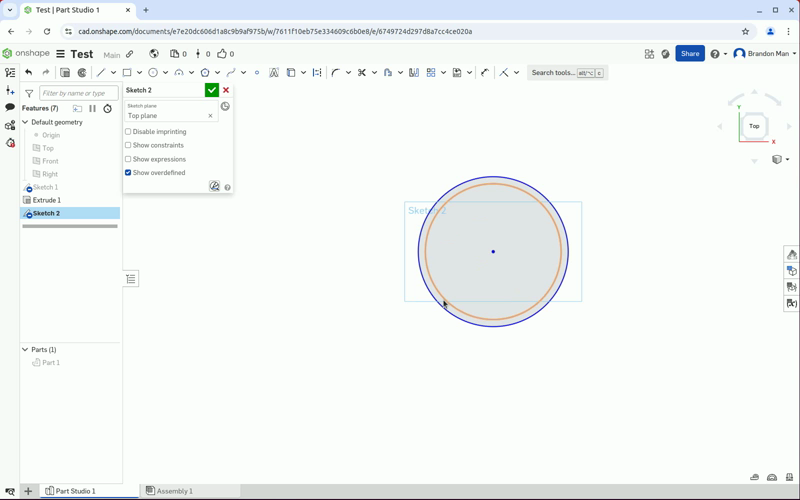
scroll(6)
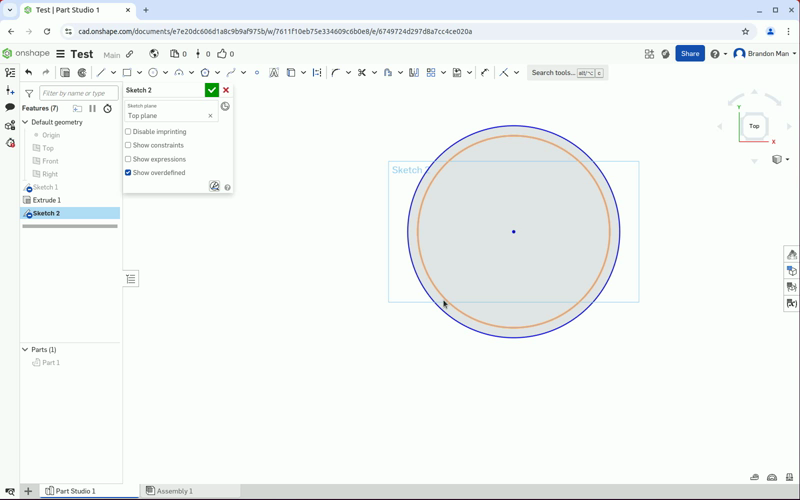
scroll(6)
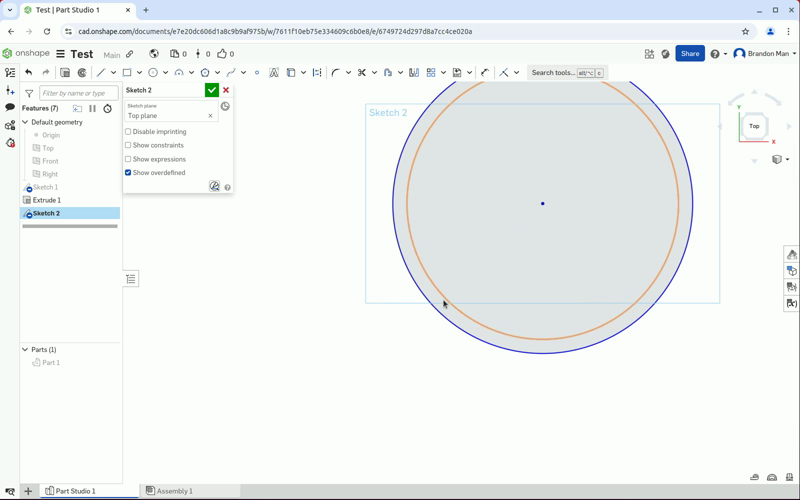
scroll(6)
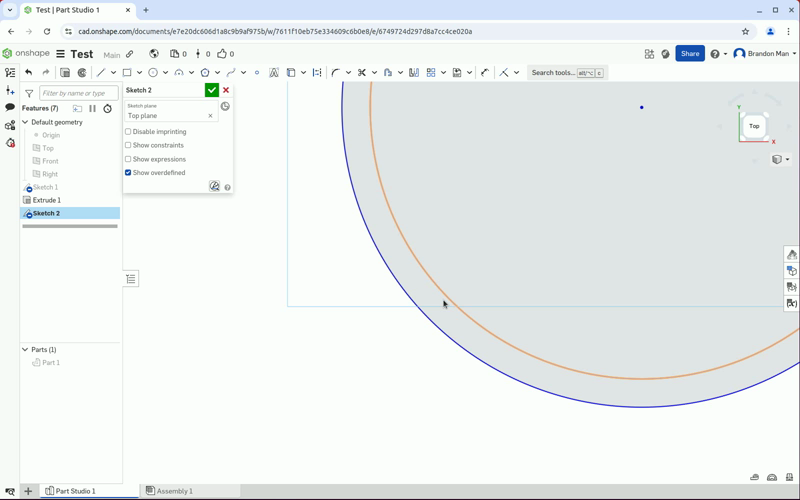
click(443, 299)
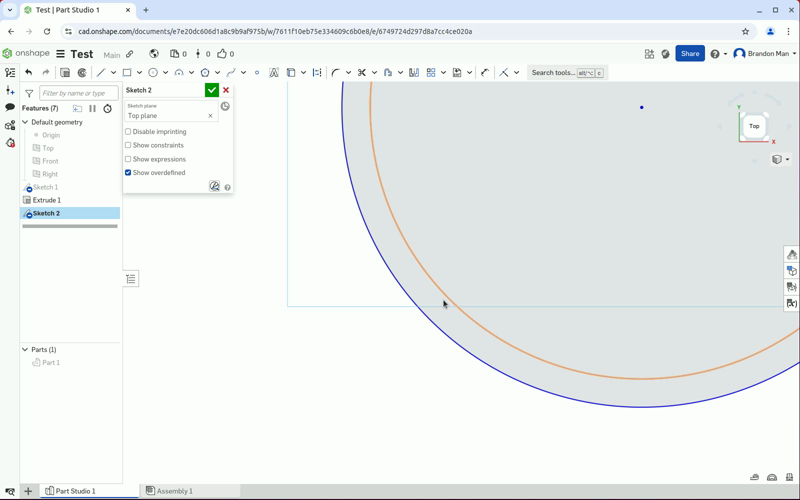
scroll(-6)
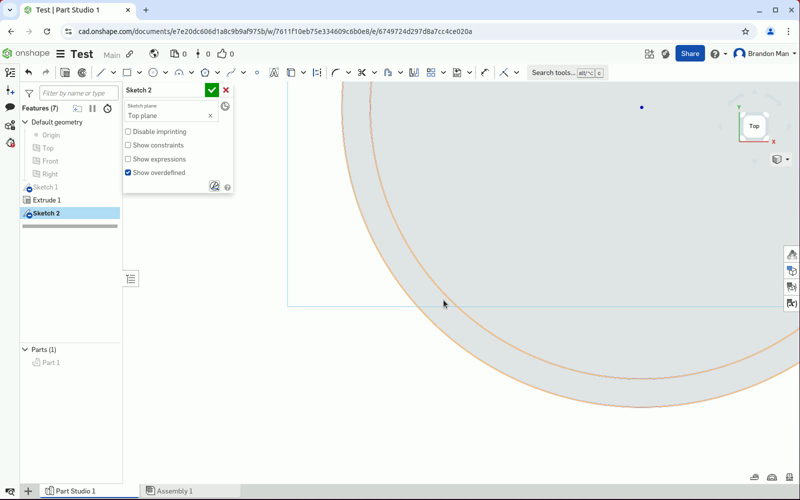
scroll(-6)
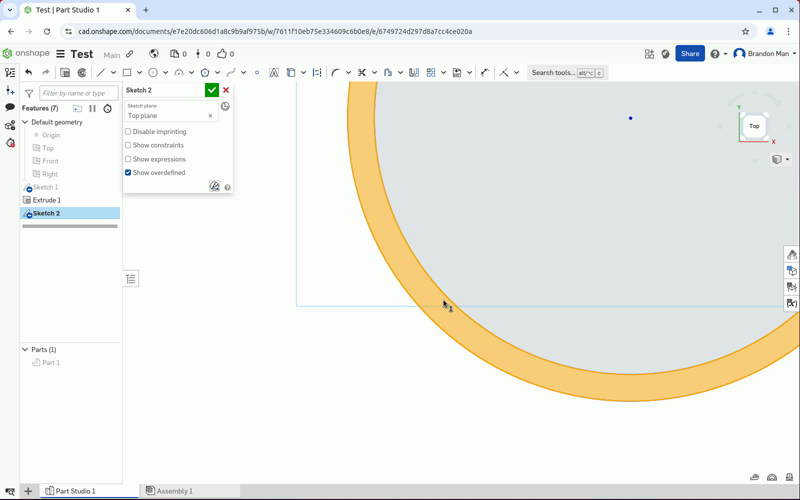
scroll(-6)
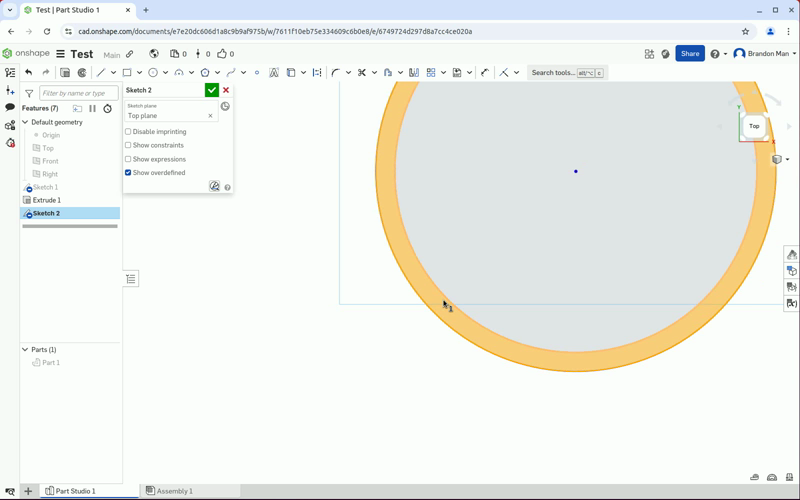
scroll(-6)
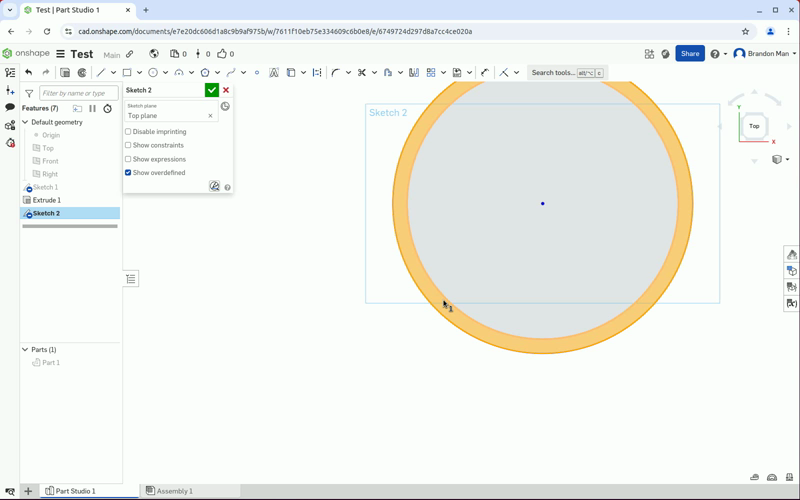
scroll(-6)
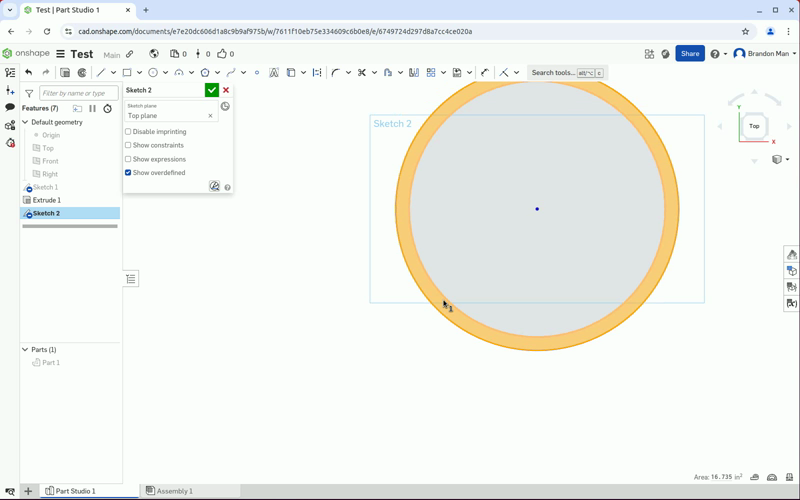
scroll(-6)
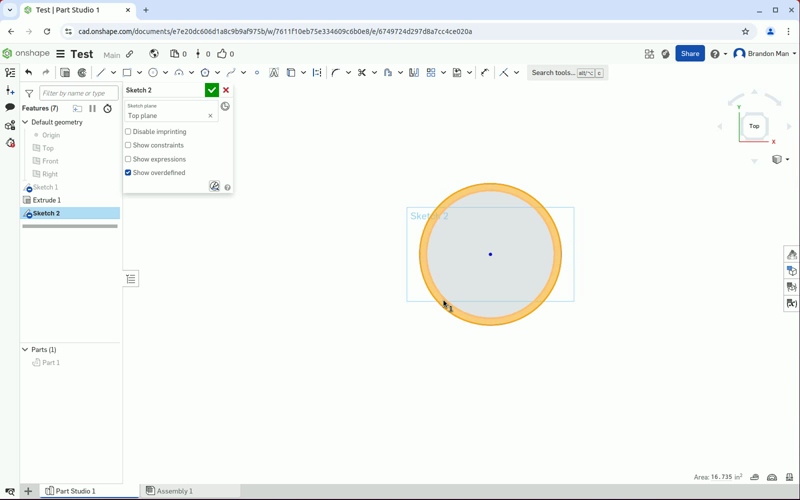
scroll(-6)
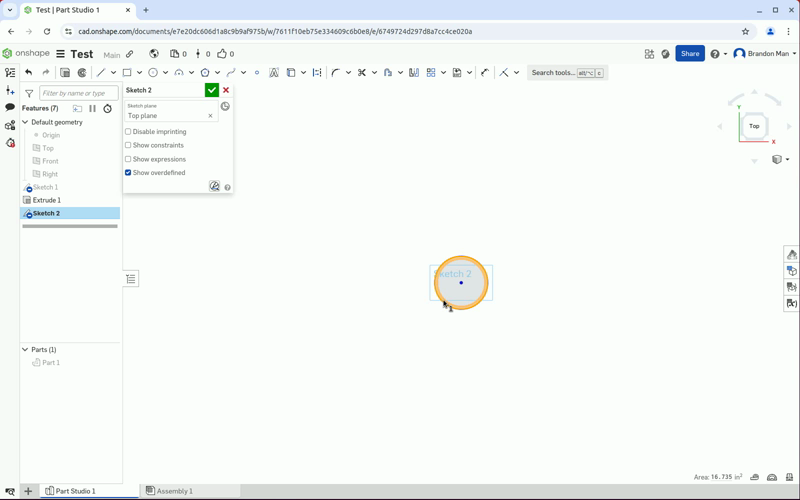
mouse_move(73, 352)
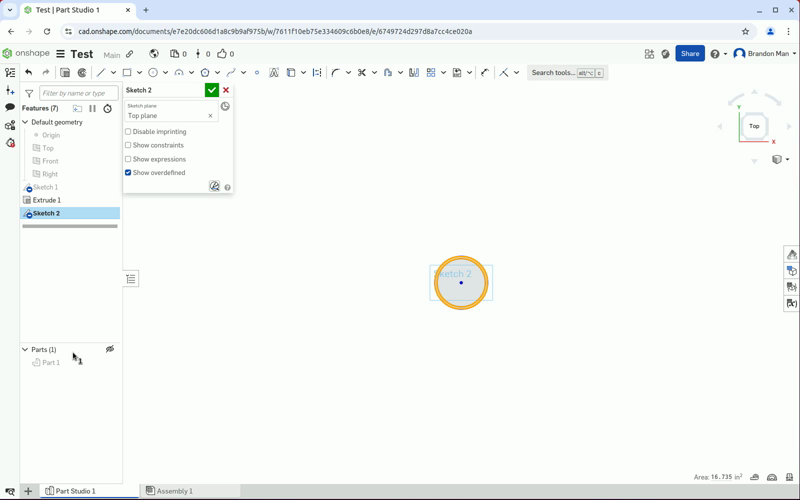
key(shift+y)
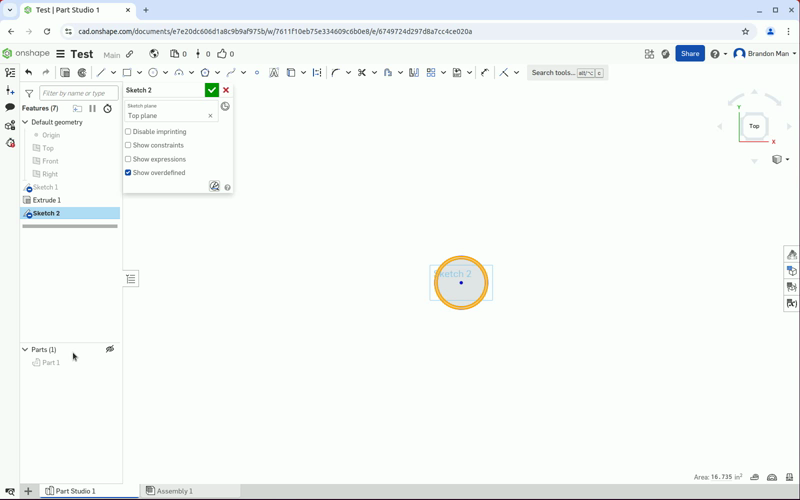
key(shift+e)
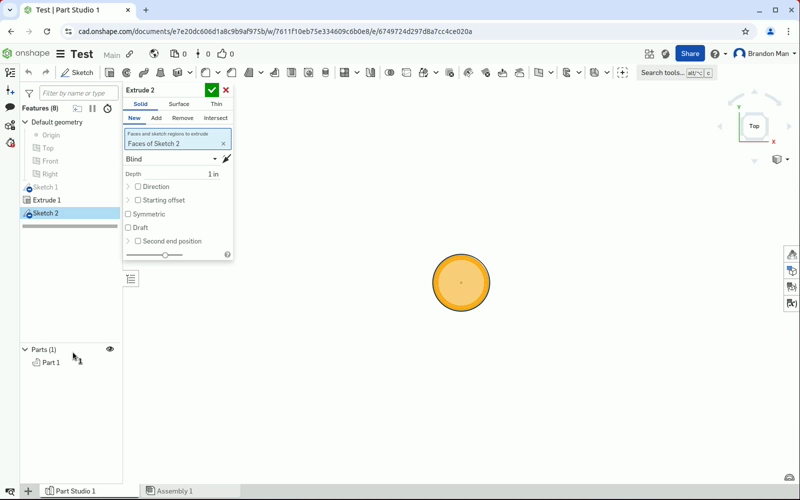
mouse_move(143, 106)
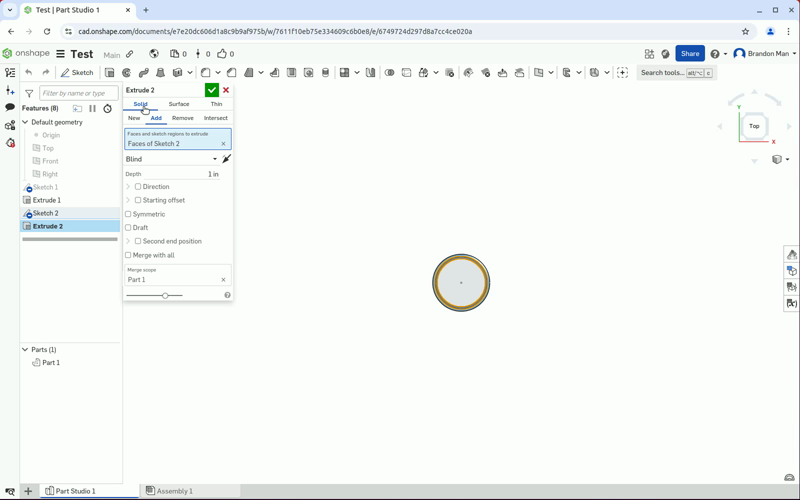
click(143, 106)
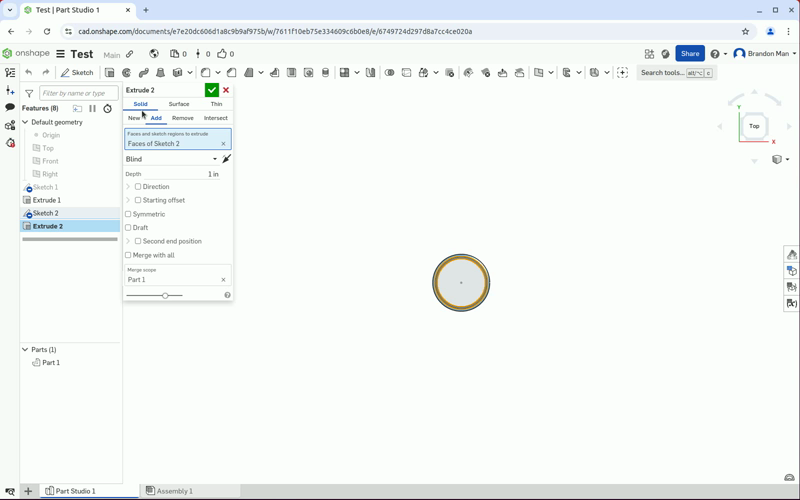
mouse_move(137, 120)
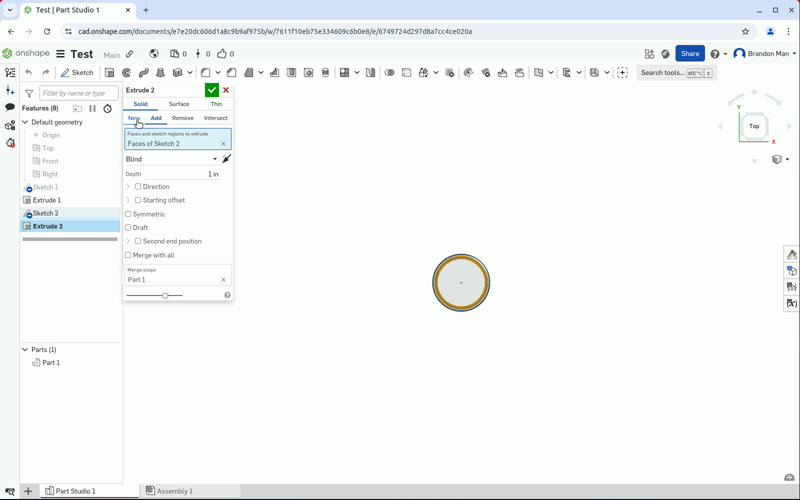
click(137, 120)
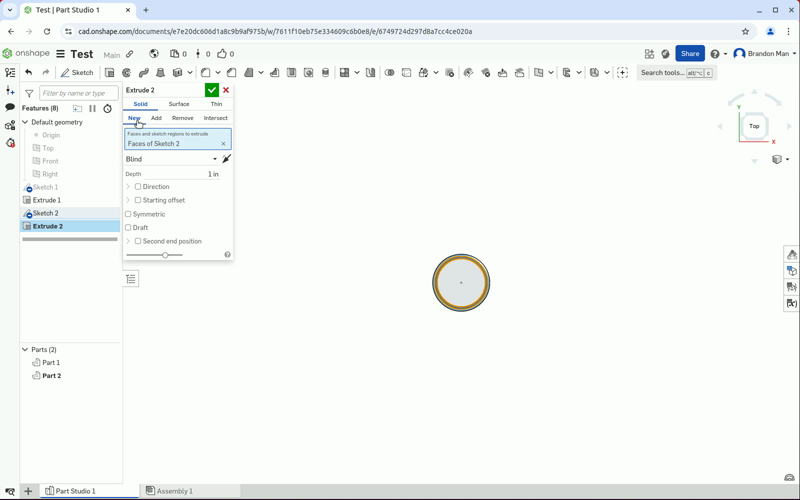
key(tab, 4)
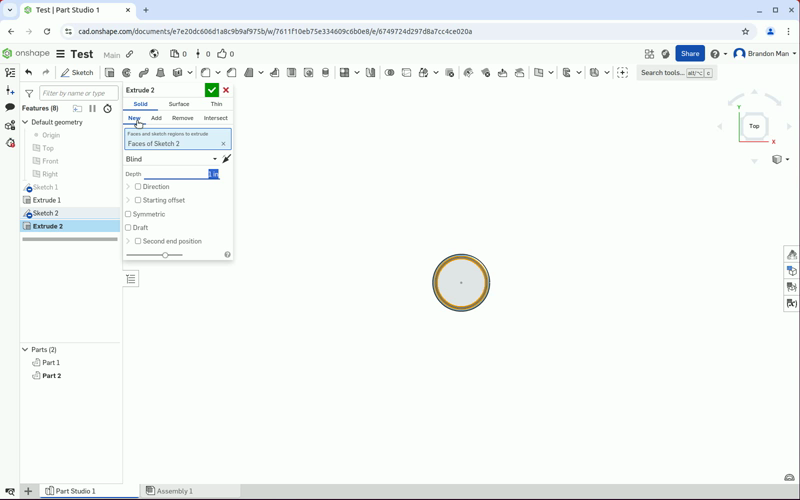
text(-7.703)
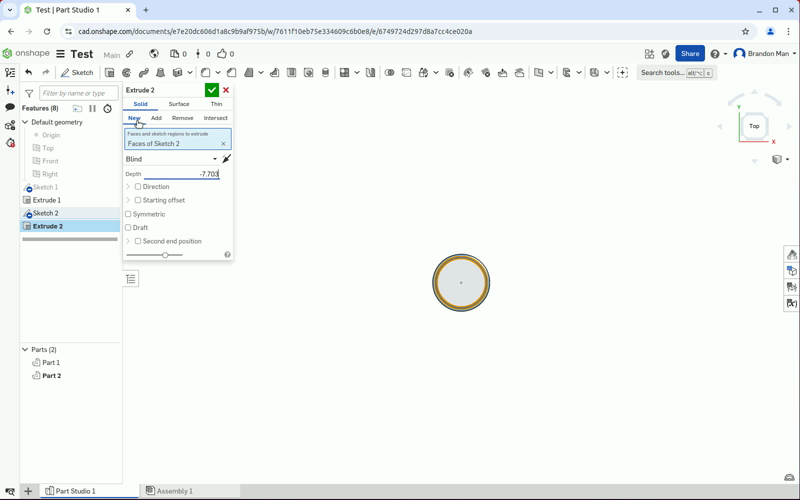
key(tab, 3)
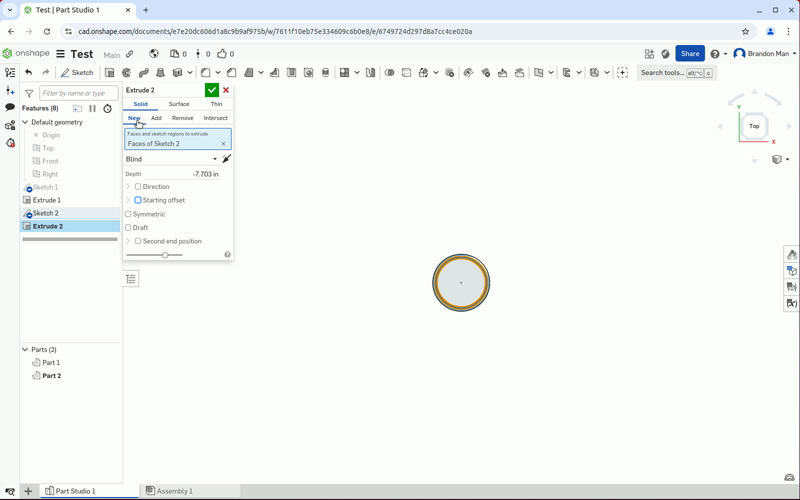
key(tab, 2)
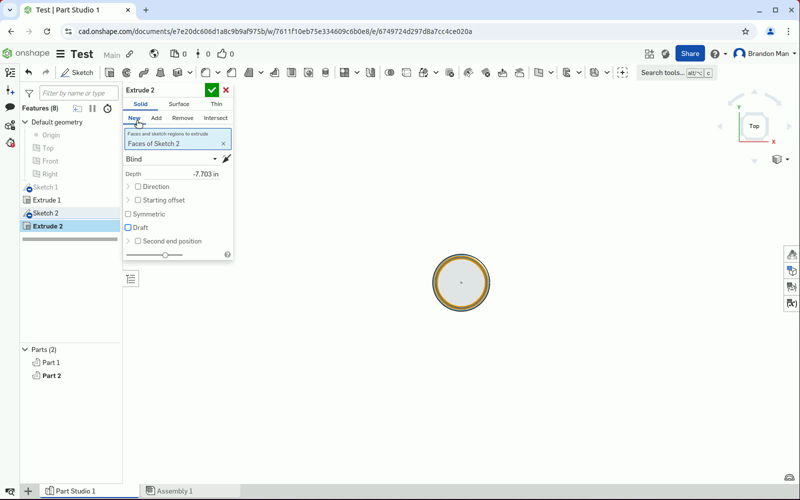
key(space)
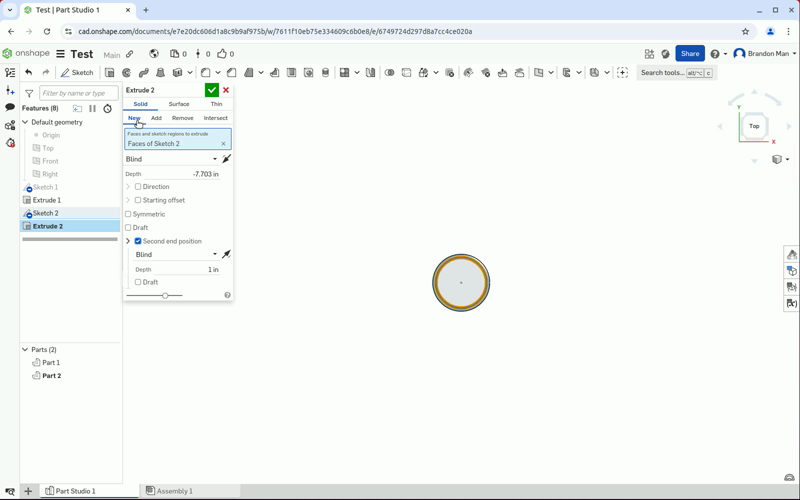
key(tab, 3)
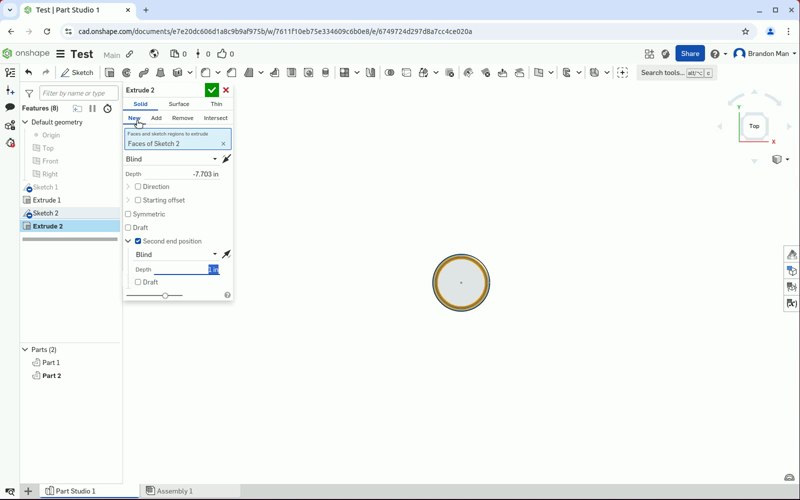
text(3.851)
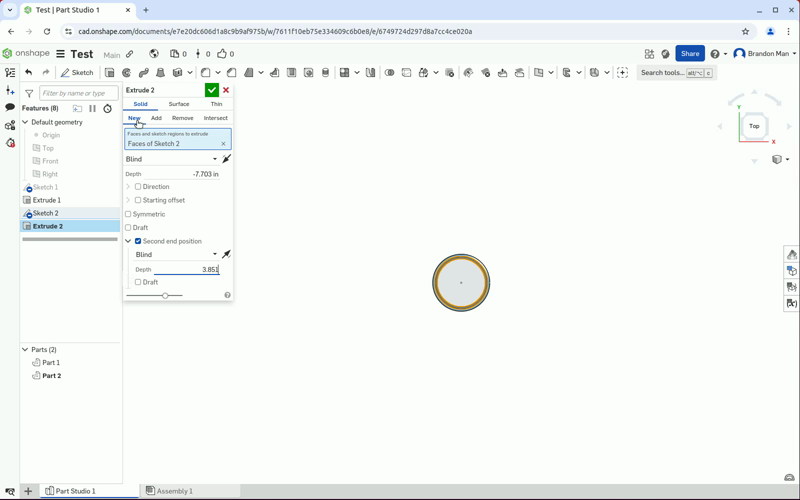
key(enter)
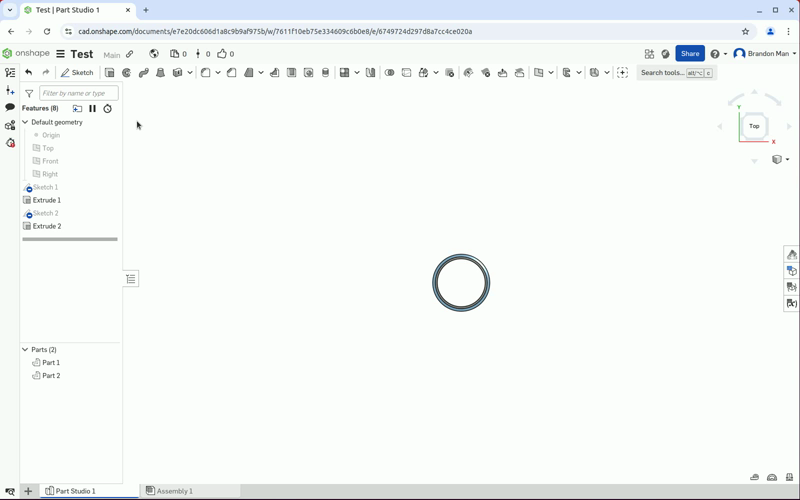
key(shift+h)
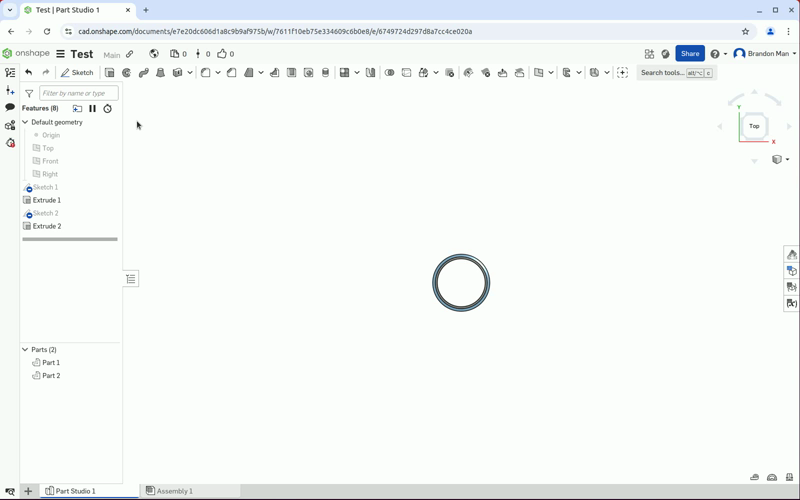
key(shift+h)
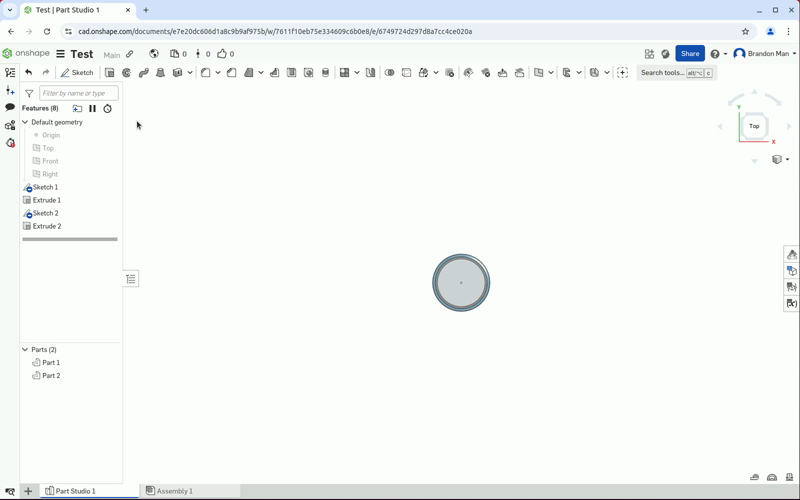
key(shift+7)
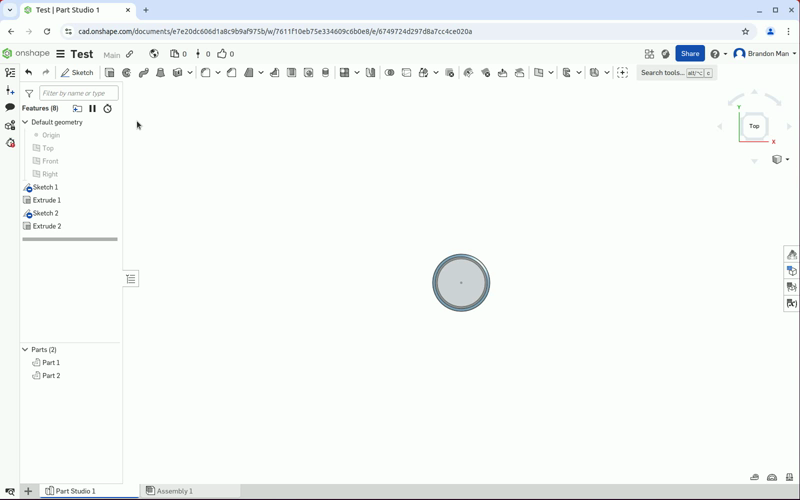
key(up, 3)
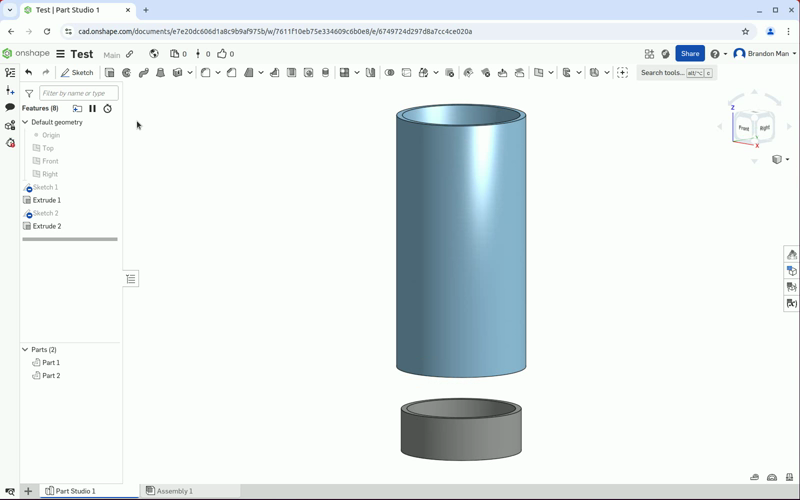
key(left, 3)
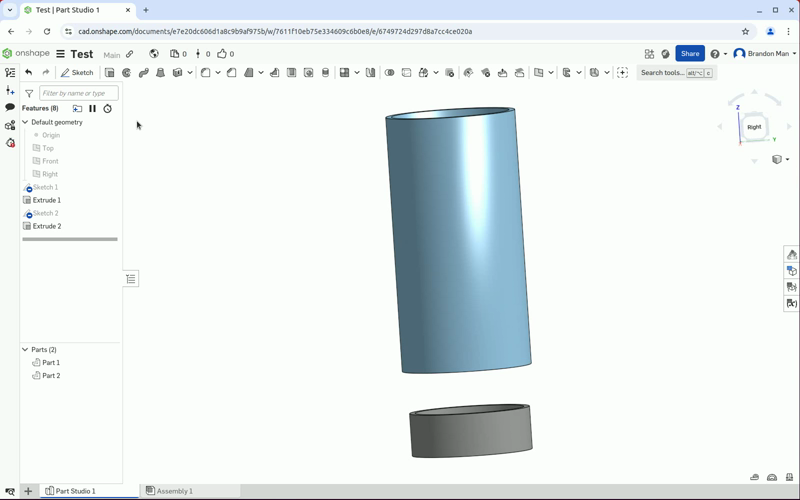
key(right, 3)
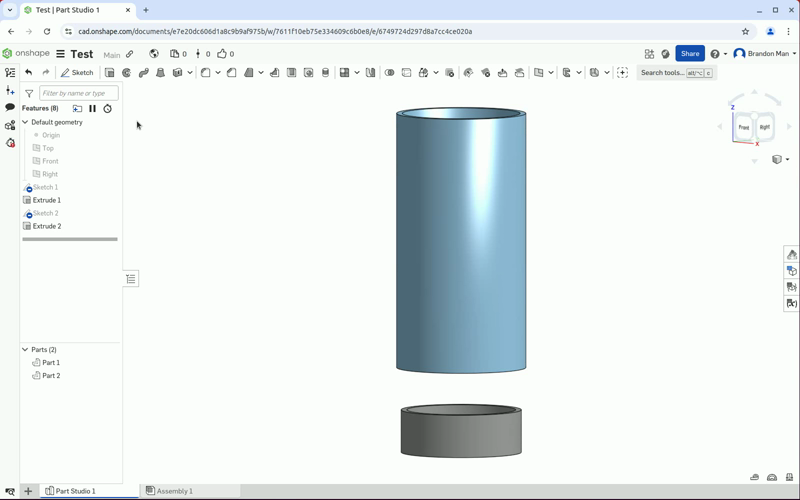
key(down, 3)
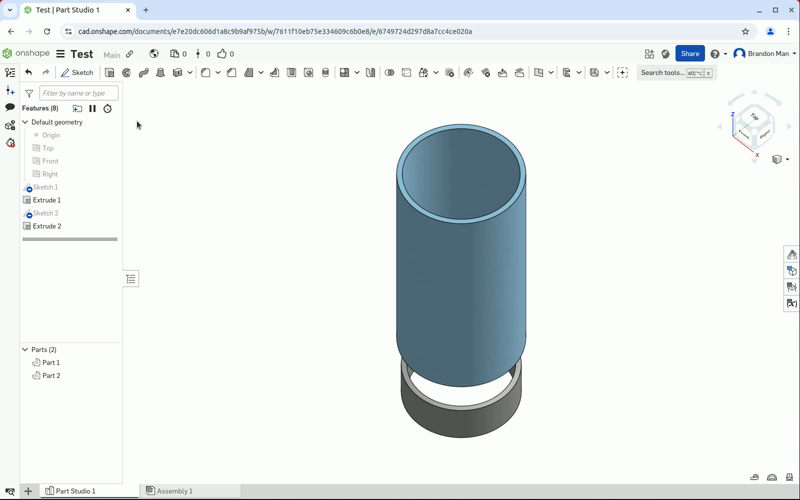
mouse_move(73, 189)
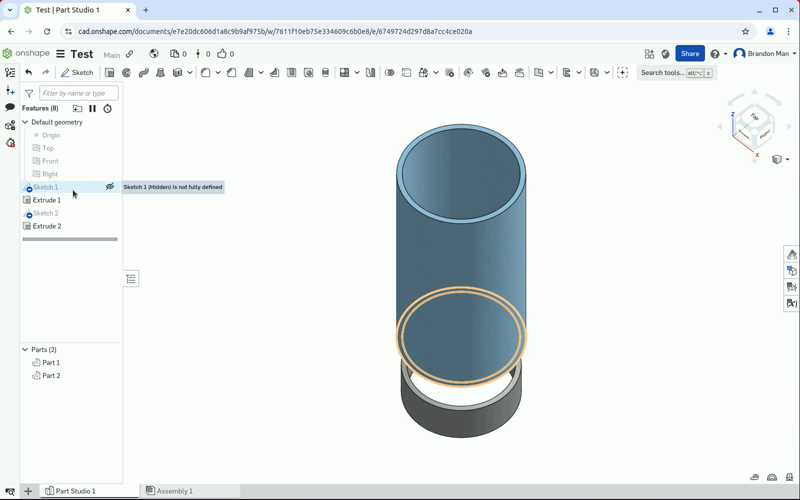
click(73, 189)